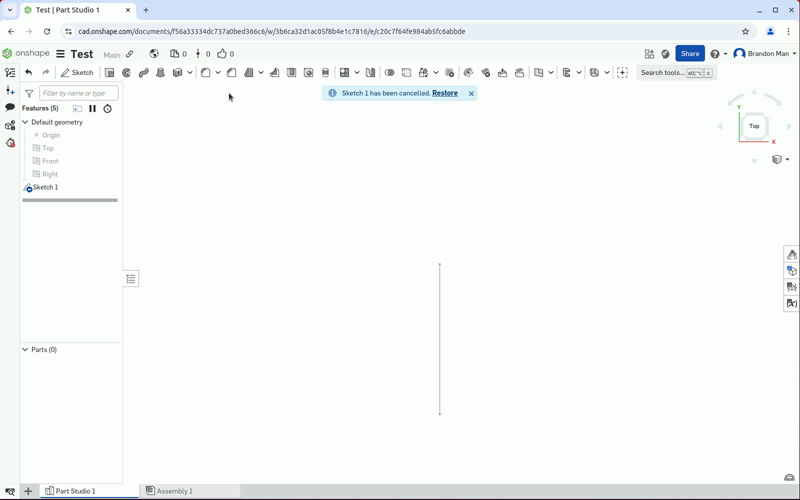
key(shift+h)
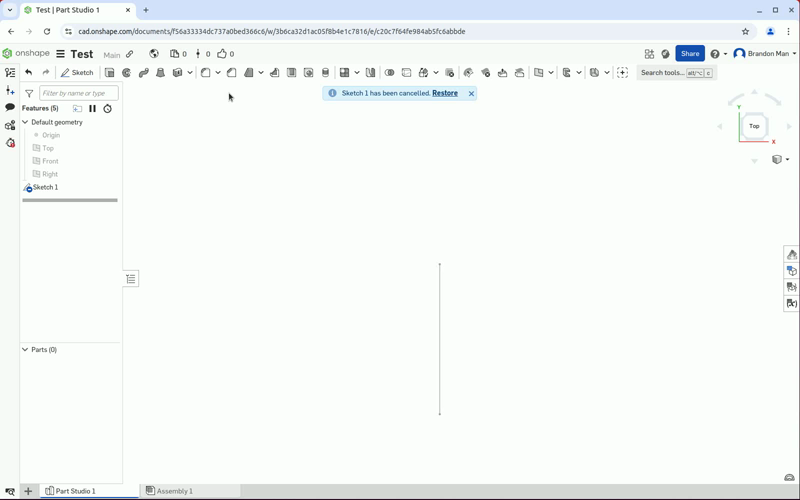
key(shift+s)
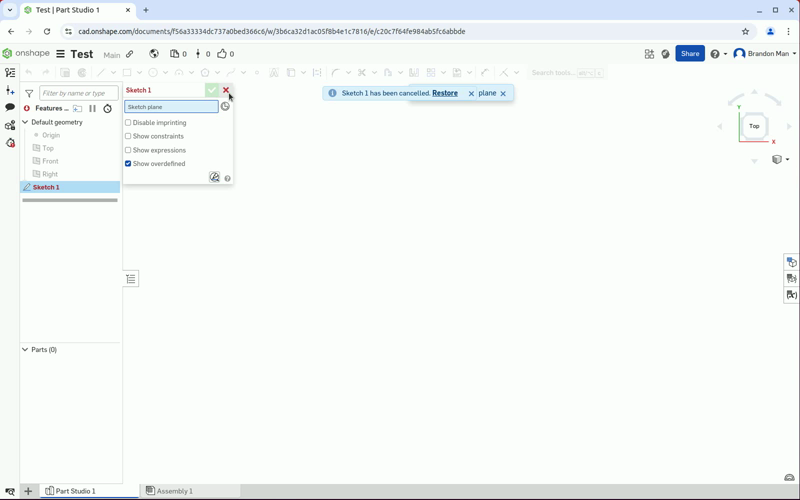
mouse_move(73, 150)
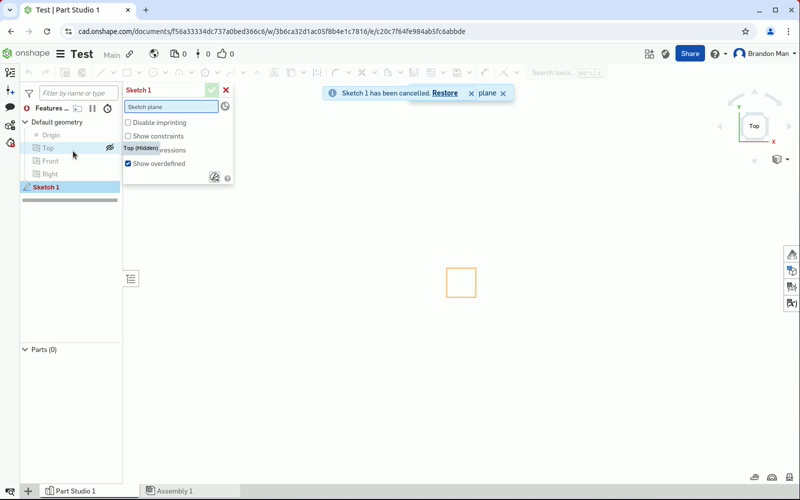
click(73, 150)
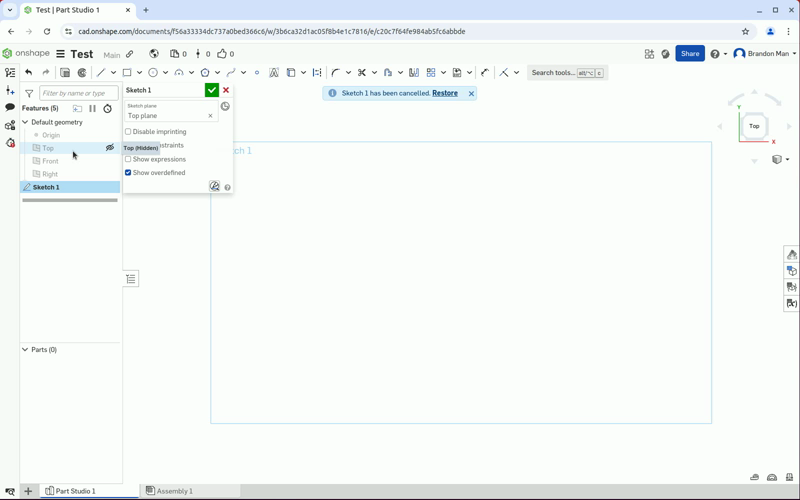
mouse_move(73, 352)
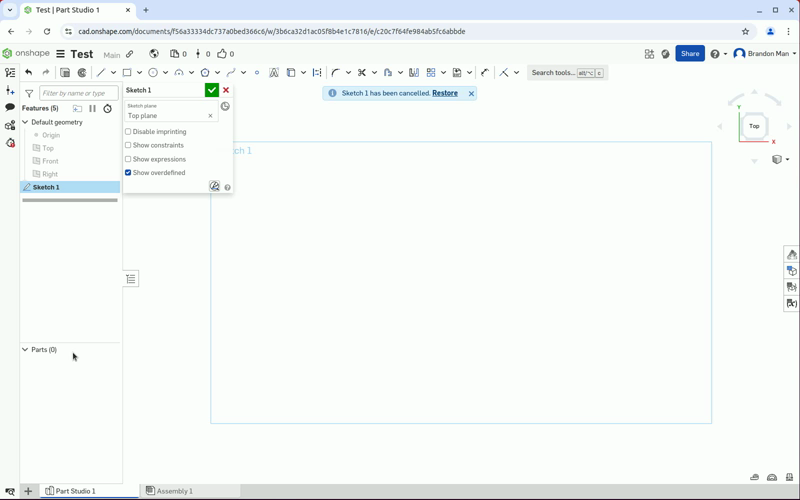
key(y)
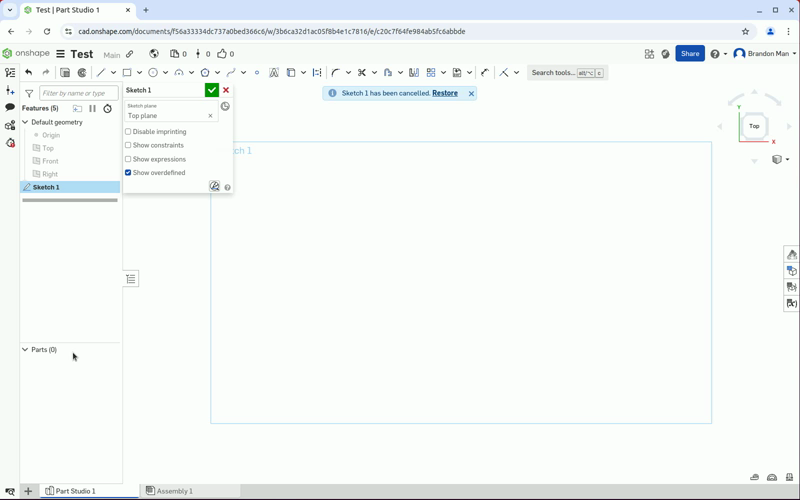
key(l)
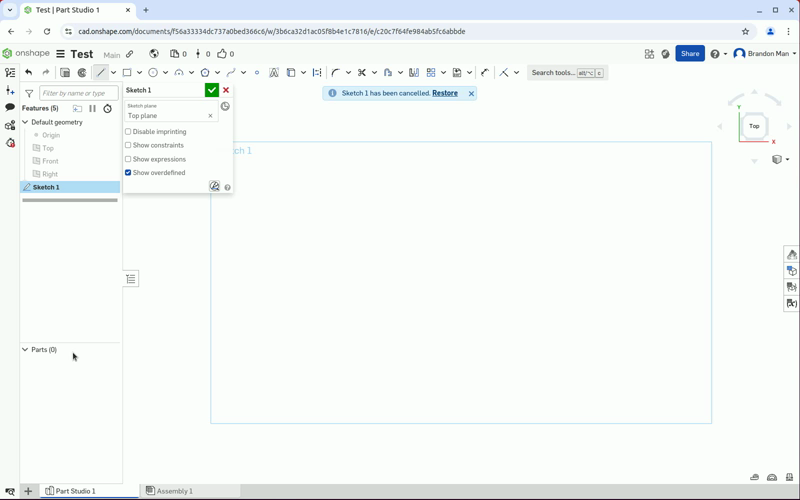
key_down(shift)
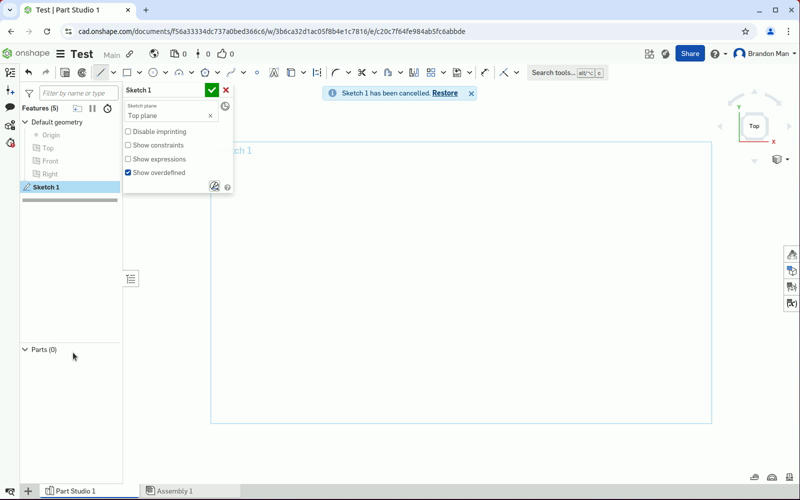
mouse_move(349, 282)
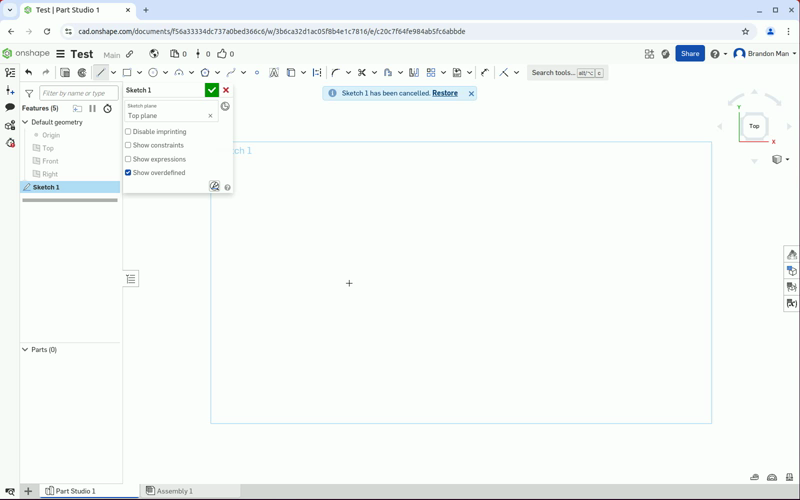
click(349, 282)
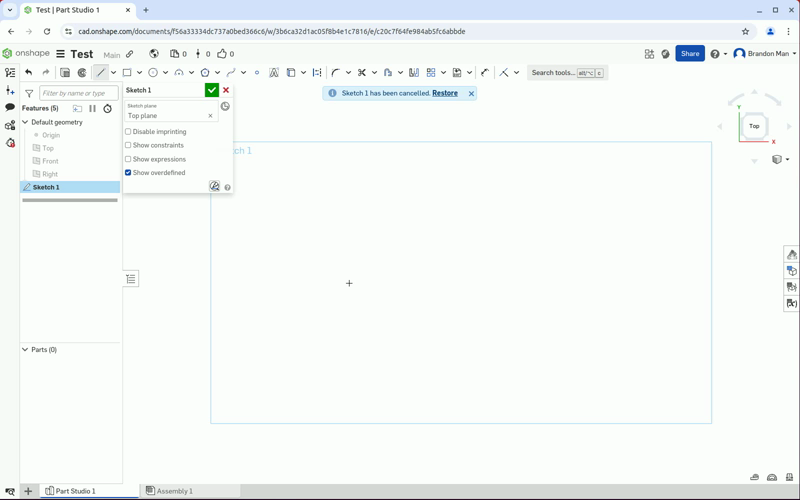
key_up(shift)
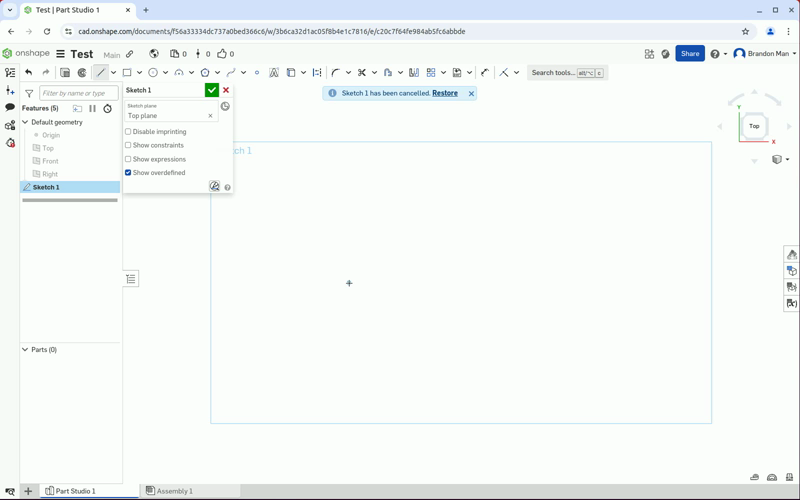
key_down(shift)
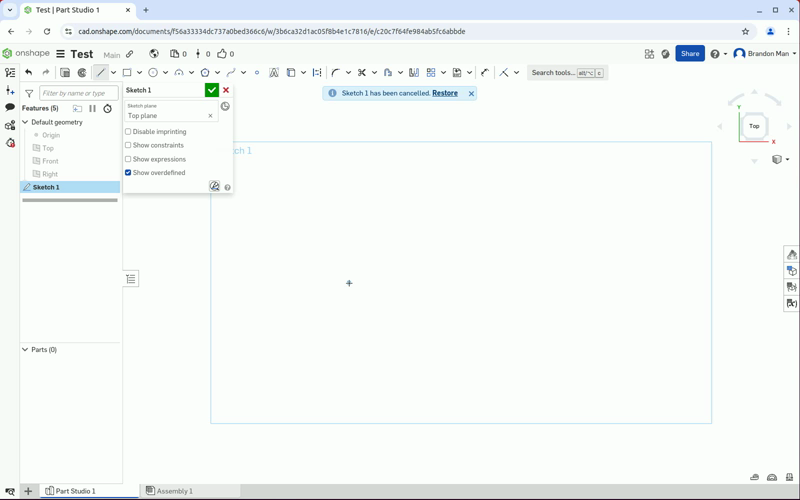
mouse_move(405, 378)
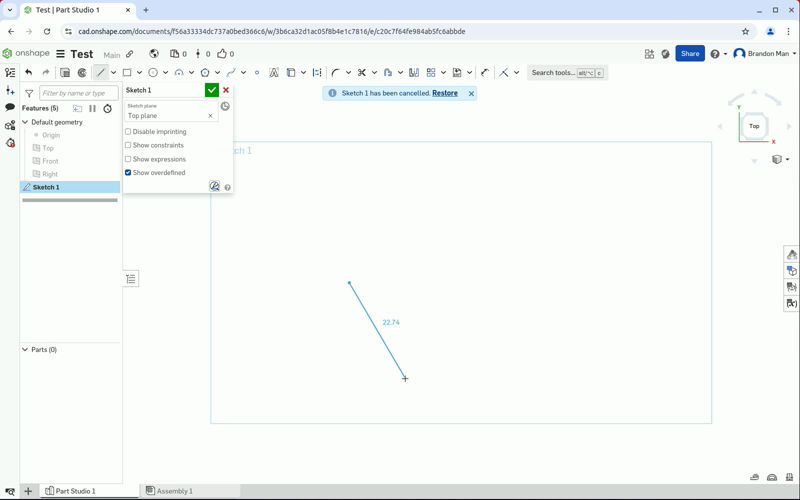
click(405, 378)
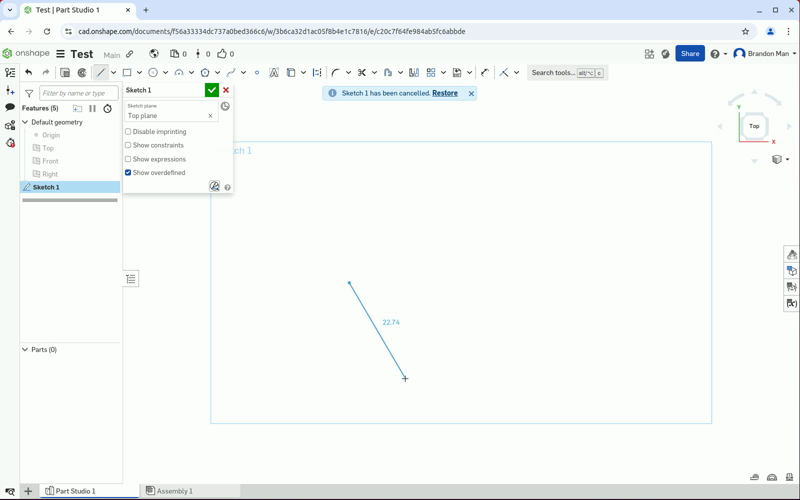
key_up(shift)
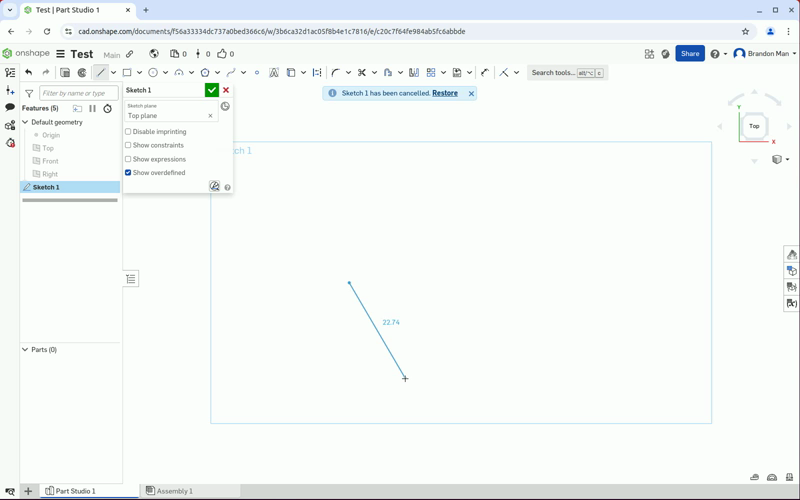
key_down(shift)
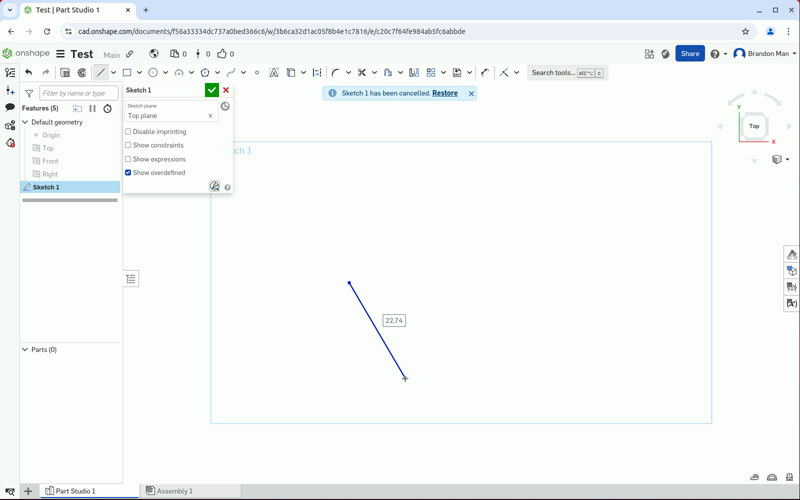
mouse_move(514, 378)
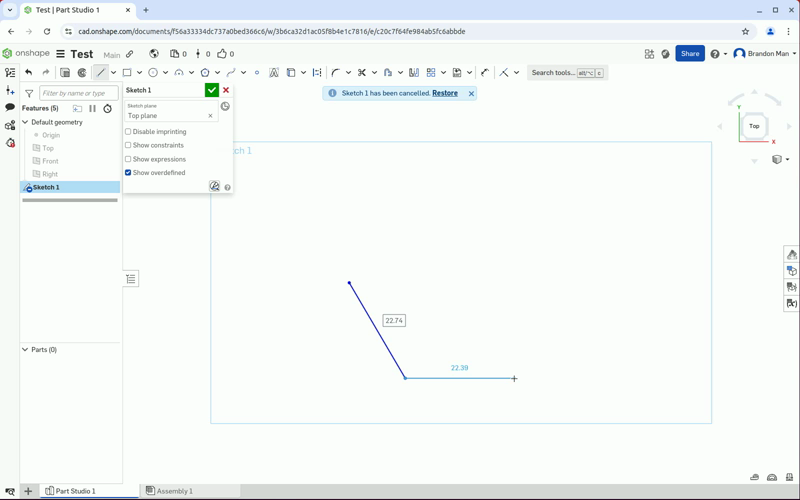
click(514, 378)
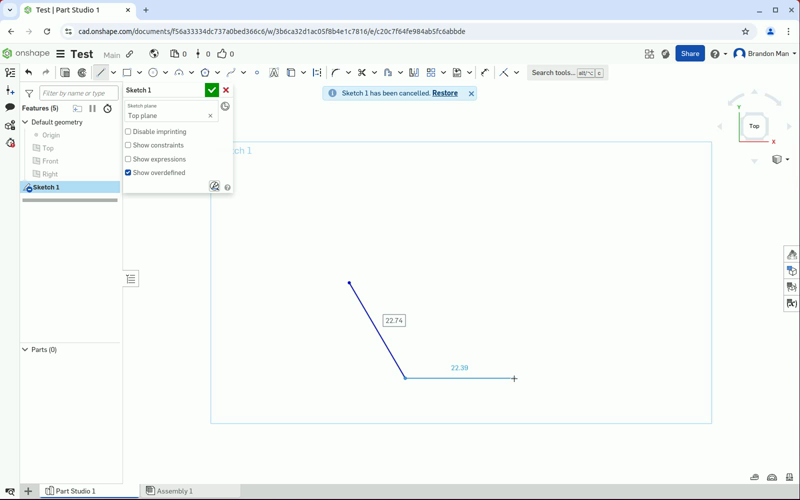
key_up(shift)
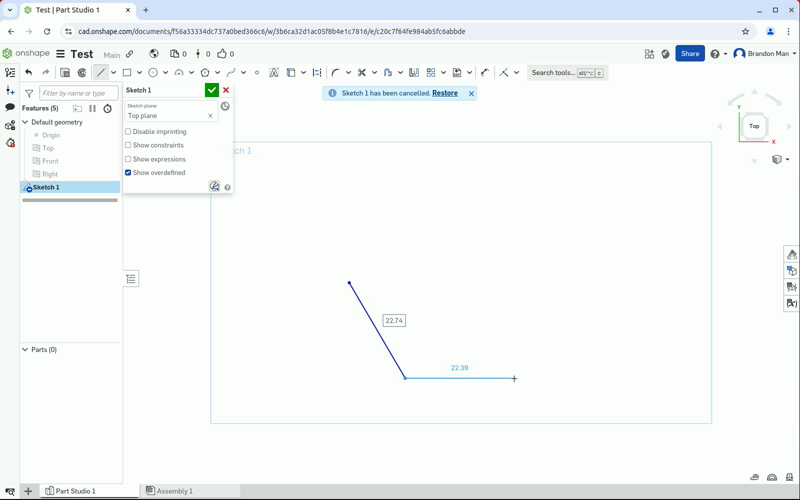
key_down(shift)
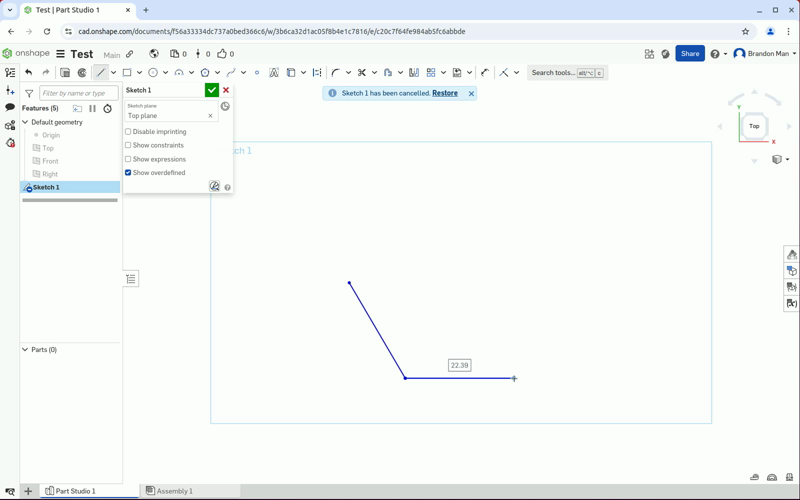
mouse_move(569, 282)
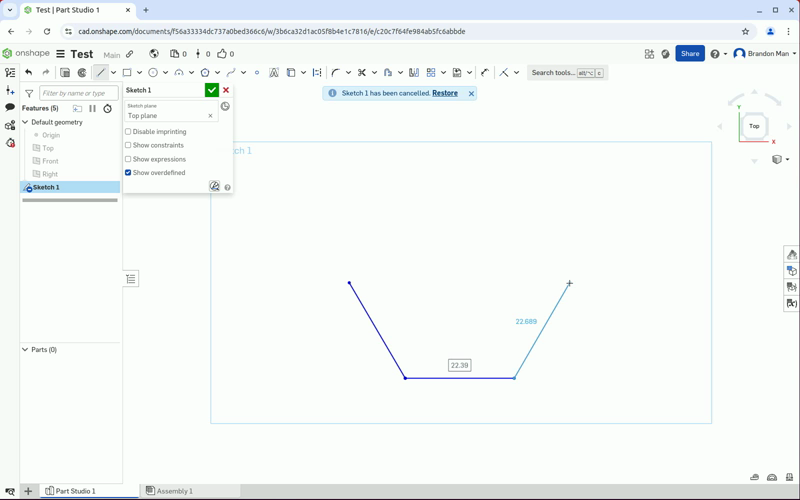
click(569, 282)
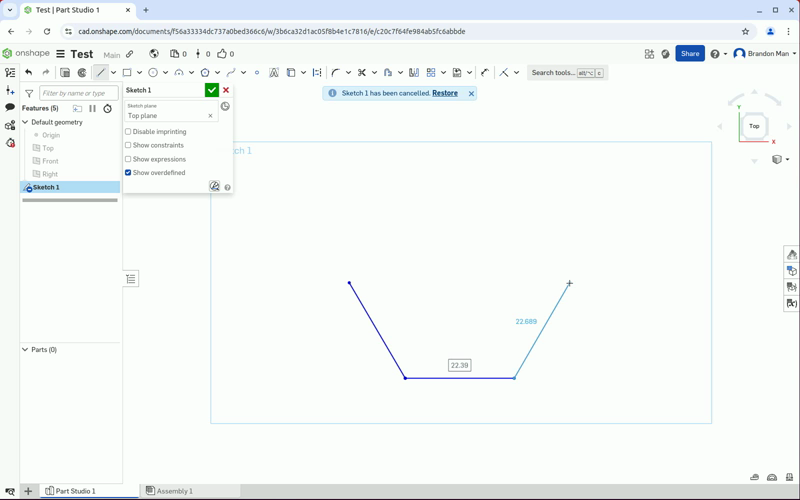
key_up(shift)
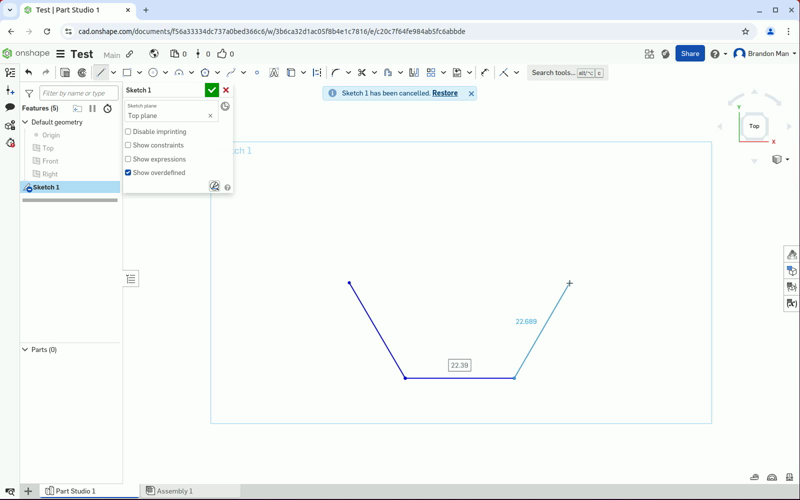
key_down(shift)
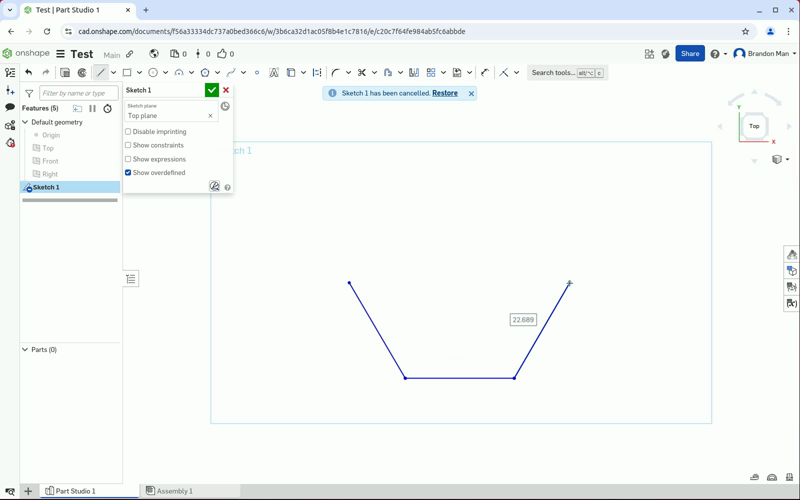
mouse_move(514, 187)
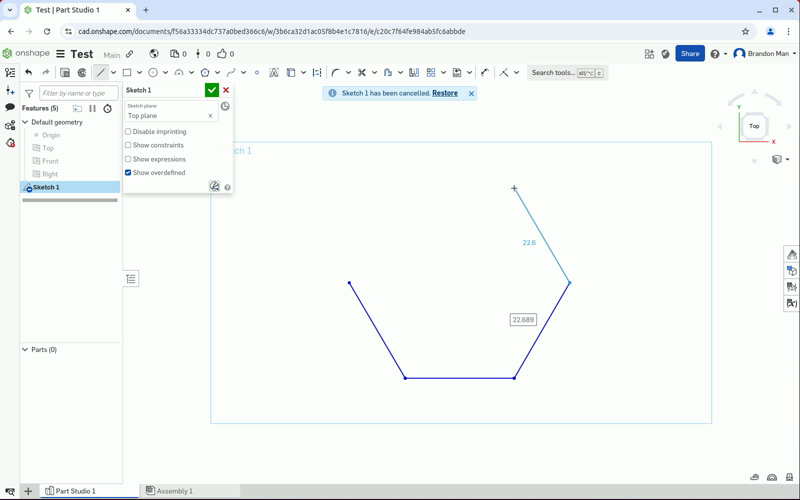
click(514, 187)
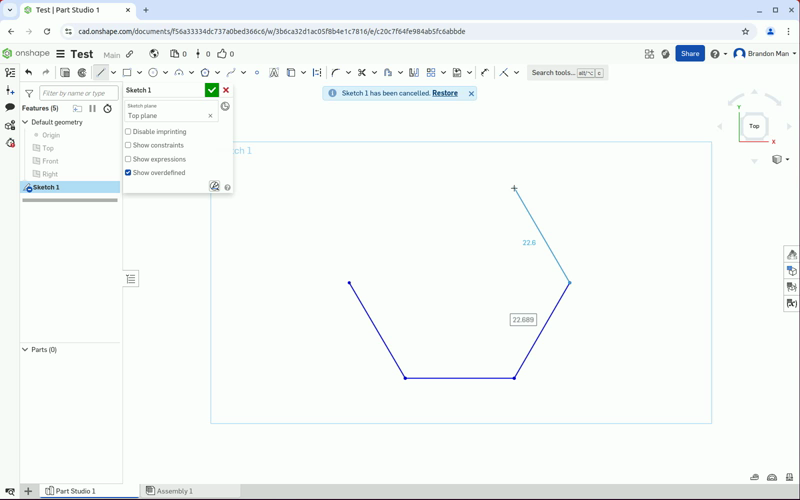
key_up(shift)
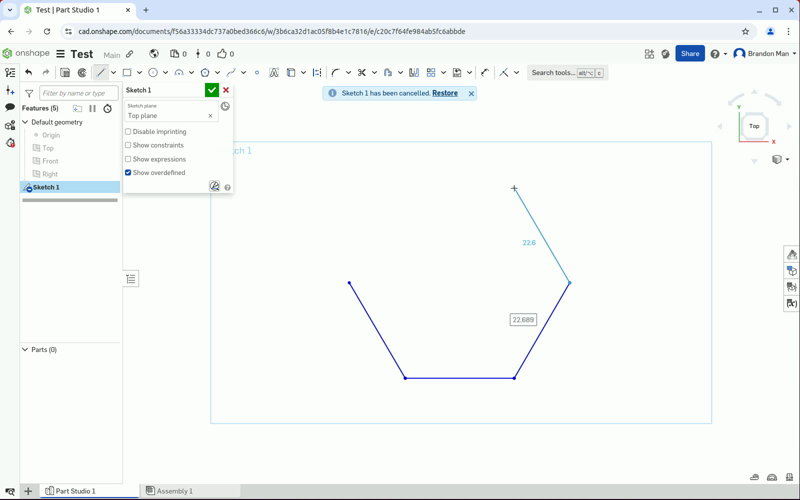
key_down(shift)
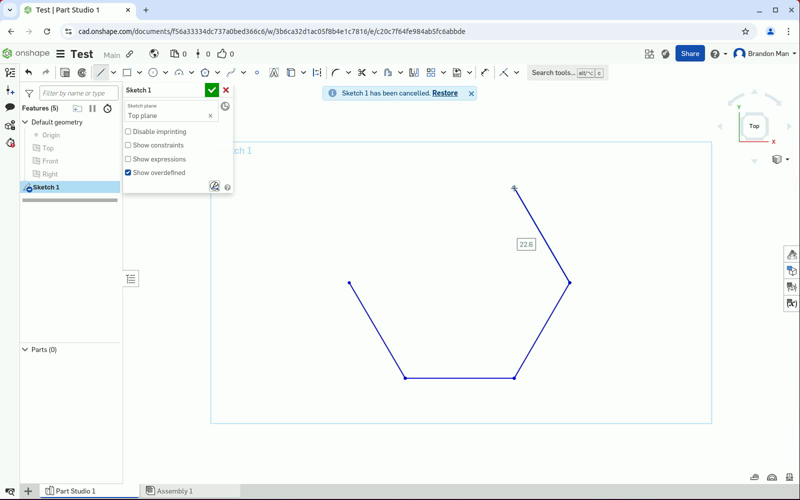
mouse_move(405, 187)
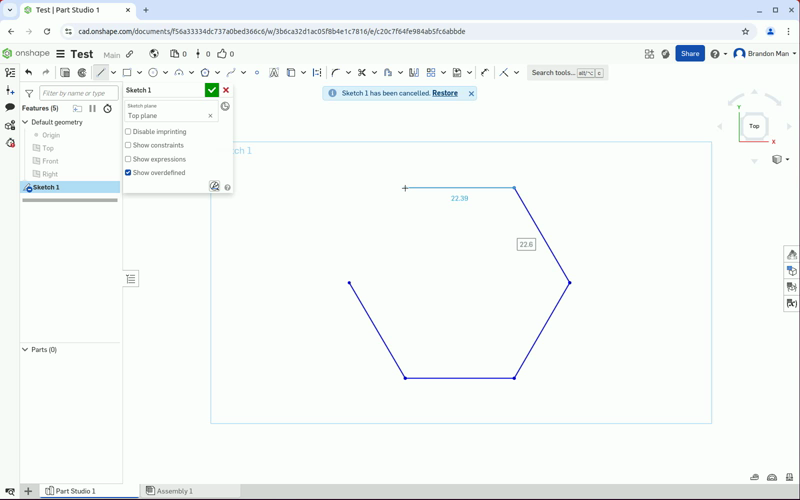
click(405, 187)
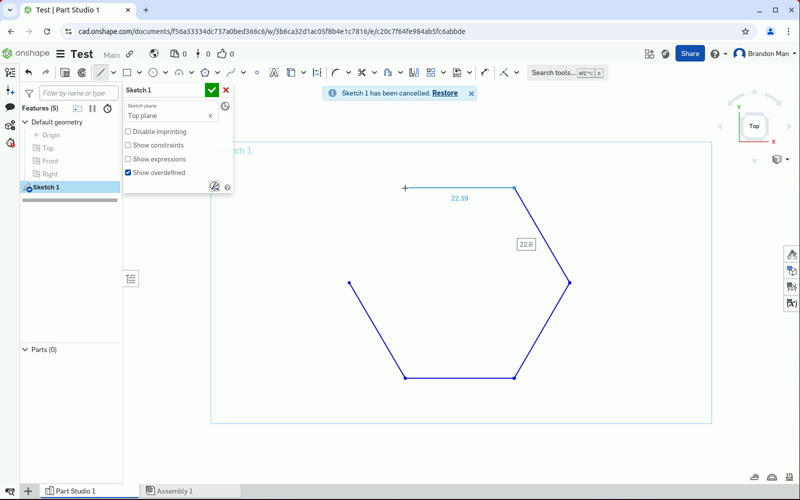
key_up(shift)
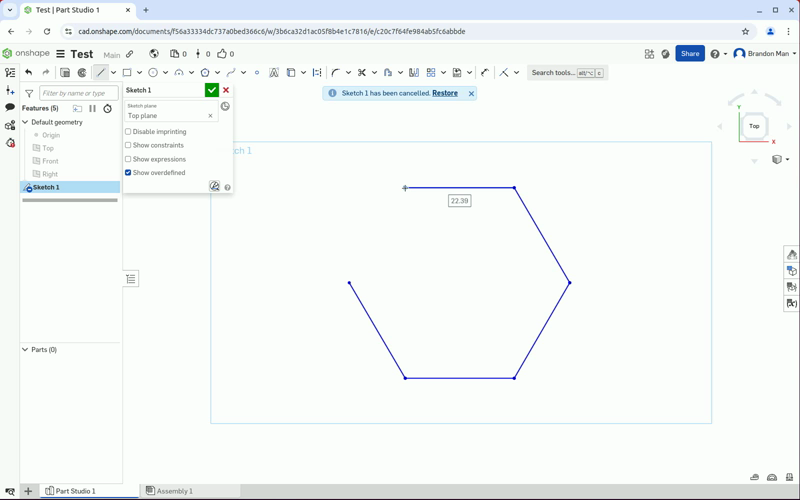
key_down(shift)
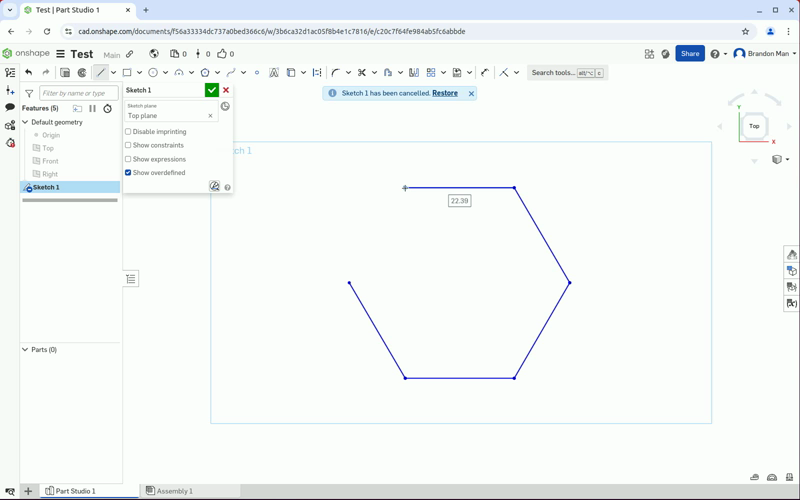
mouse_move(349, 282)
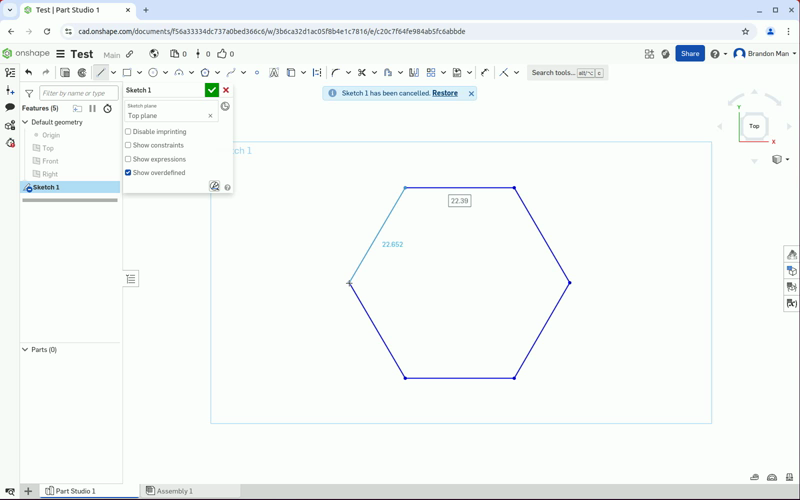
key_up(shift)
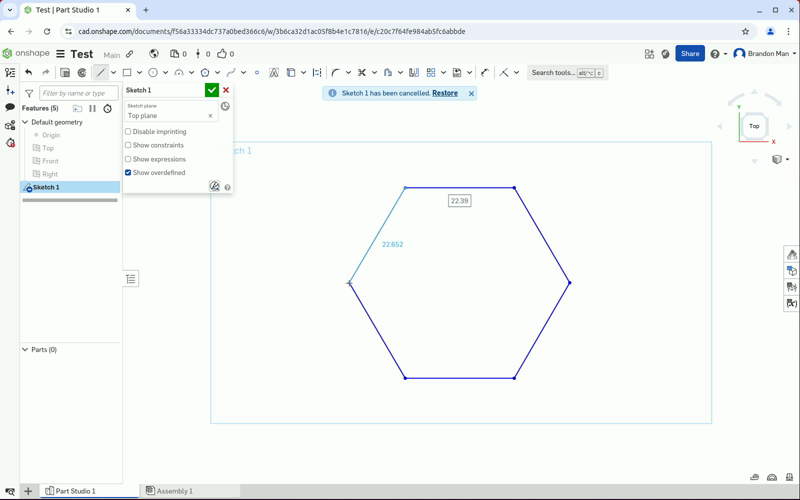
click(349, 282)
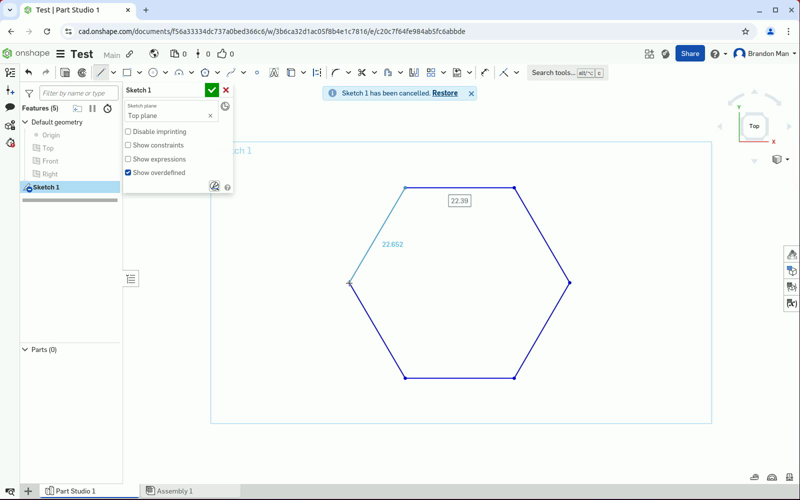
key(esc)
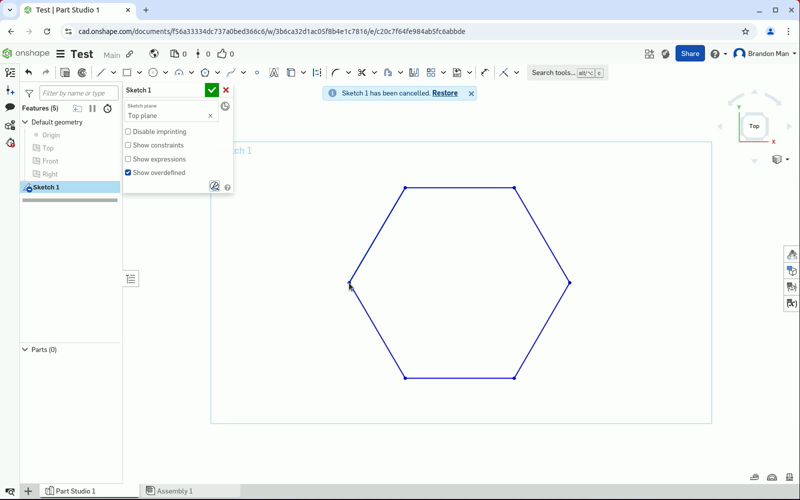
mouse_move(495, 305)
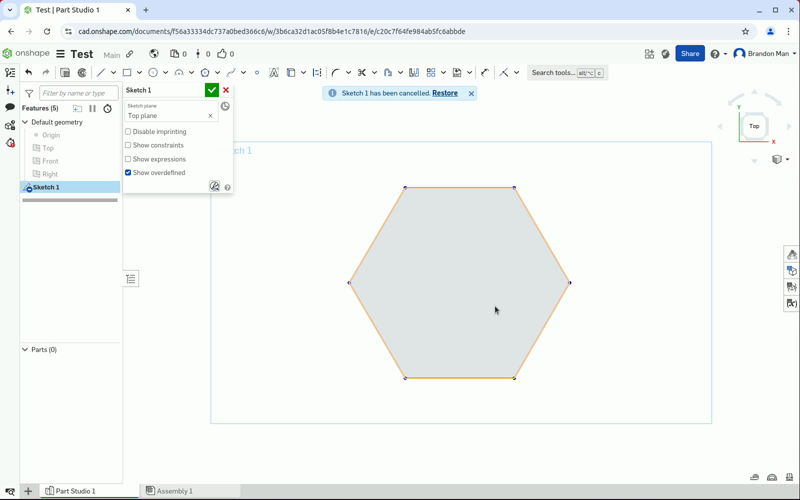
click(495, 305)
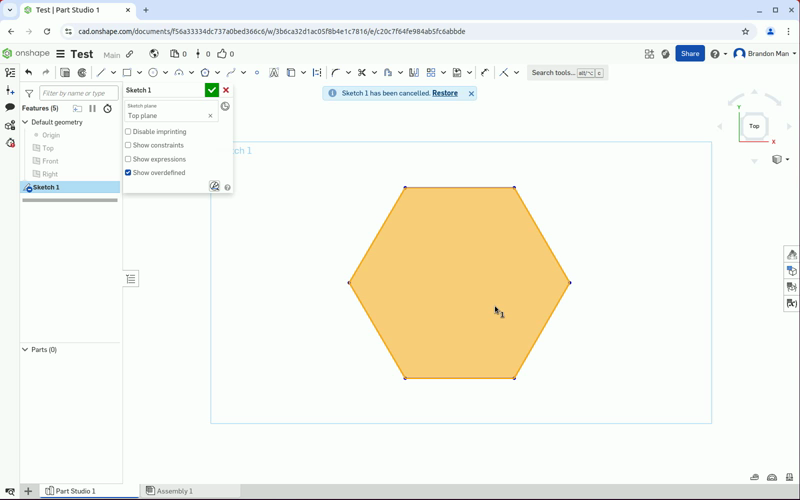
mouse_move(73, 352)
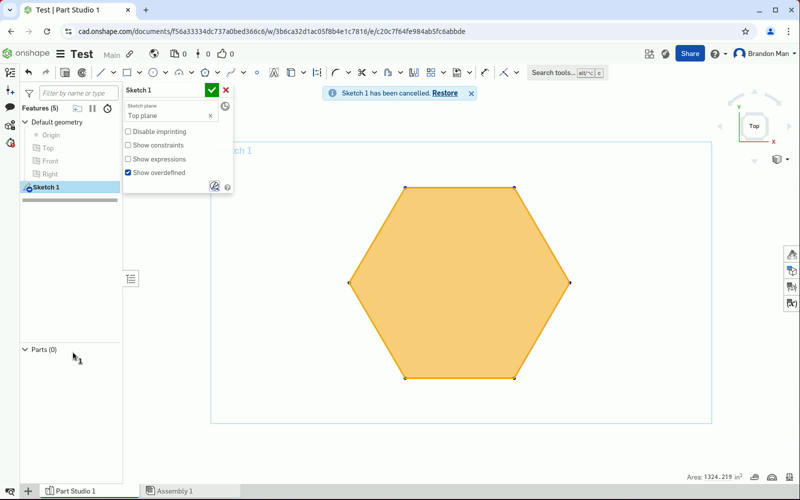
key(shift+y)
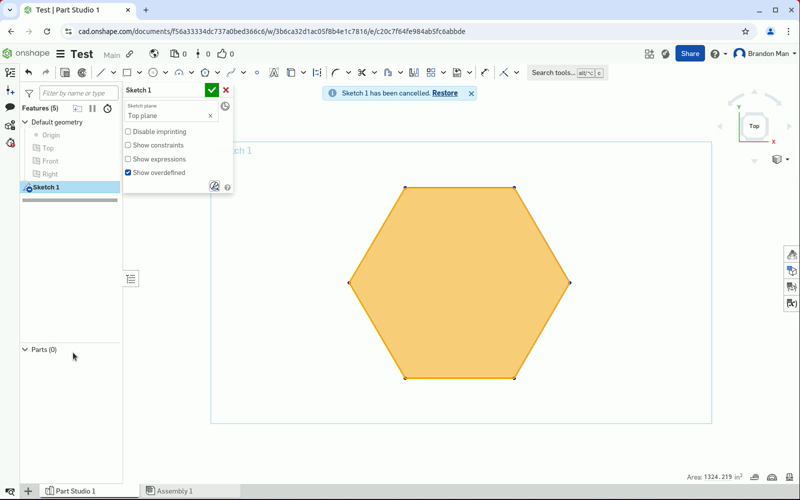
key(shift+e)
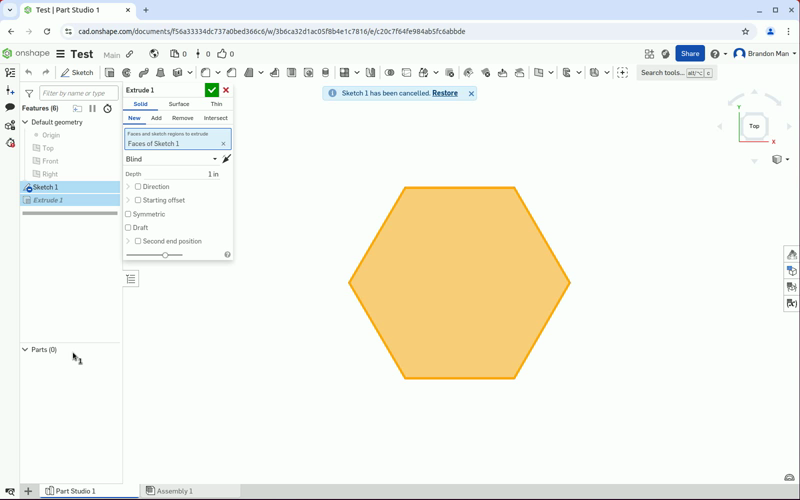
mouse_move(143, 106)
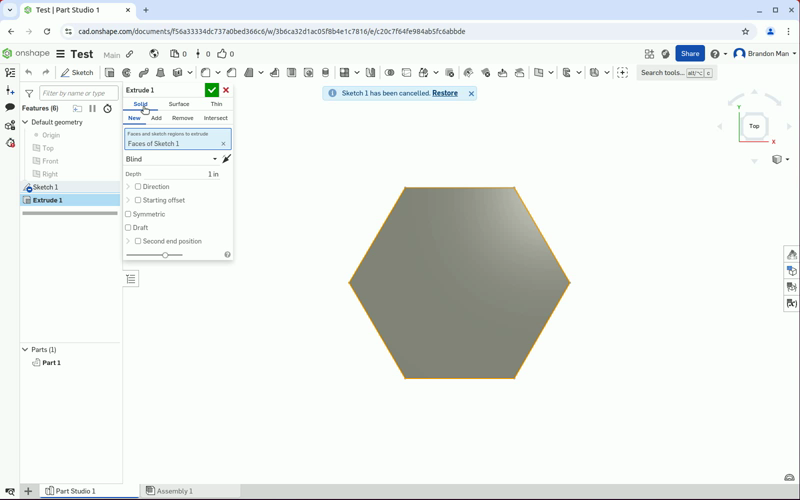
click(143, 106)
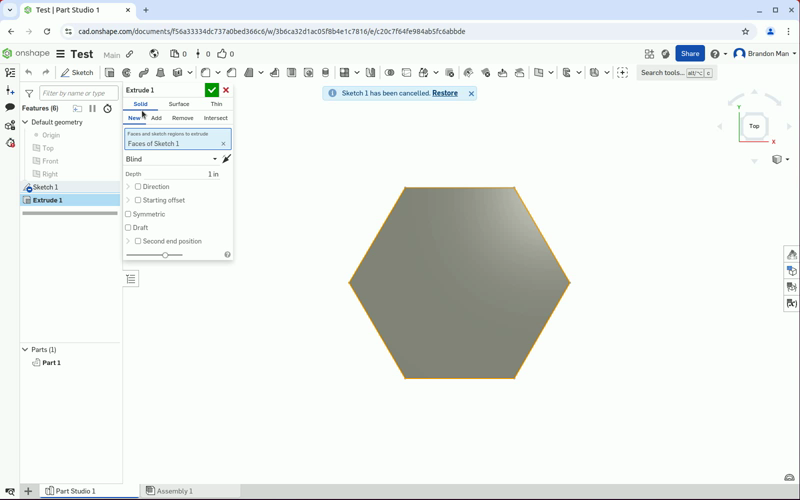
mouse_move(137, 120)
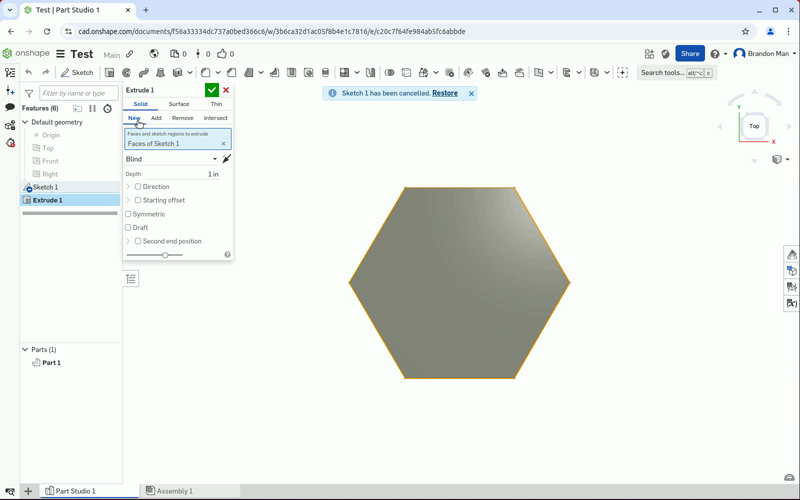
click(137, 120)
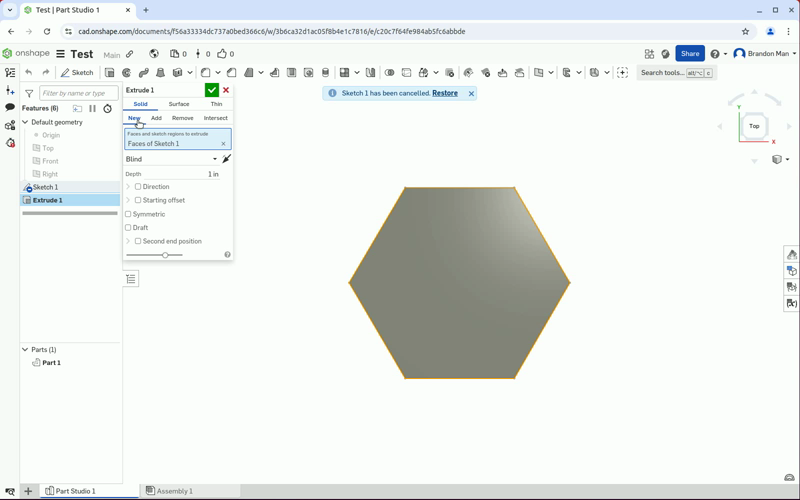
key(tab, 4)
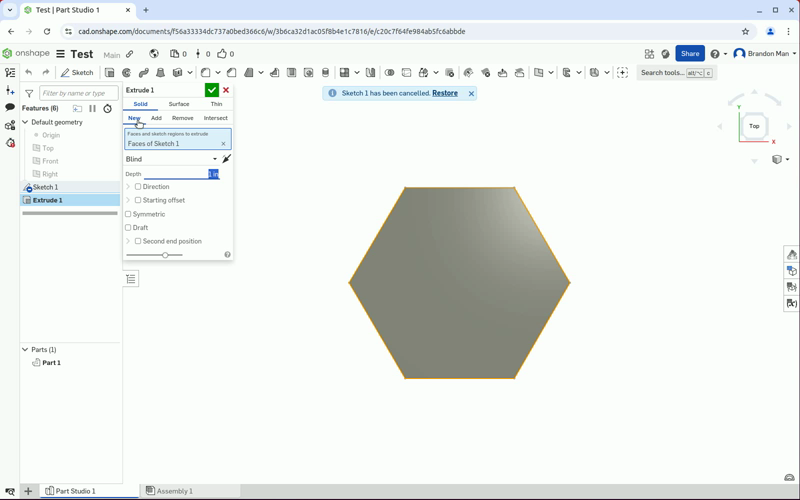
text(15.405)
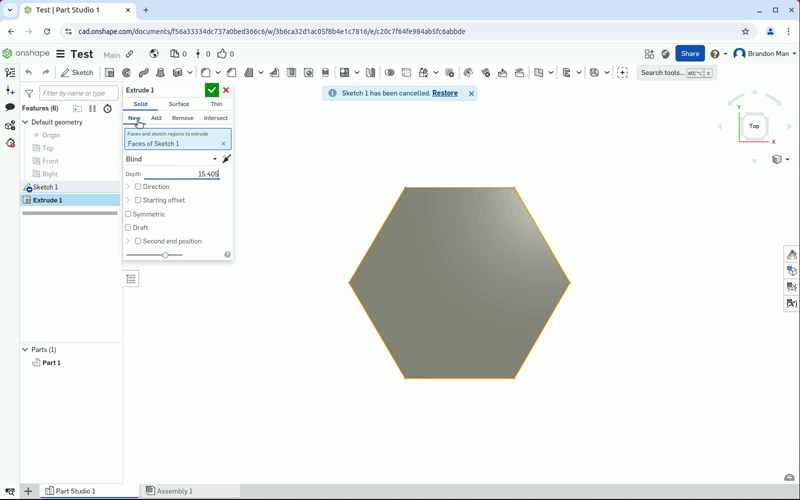
key(enter)
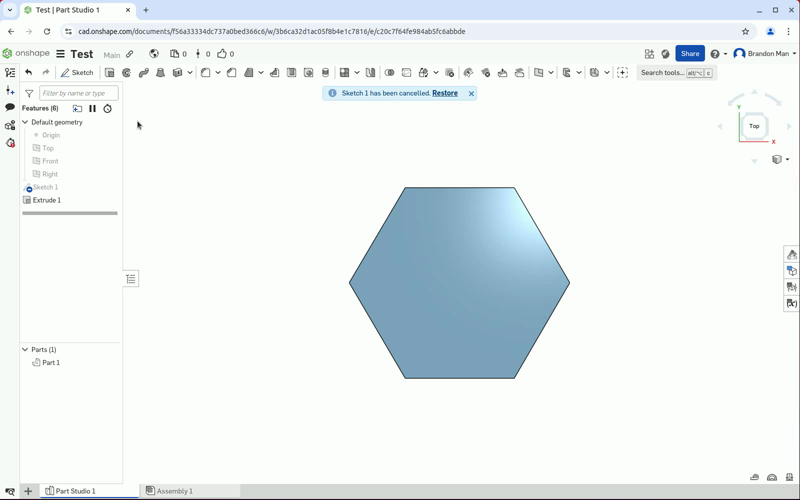
key(shift+h)
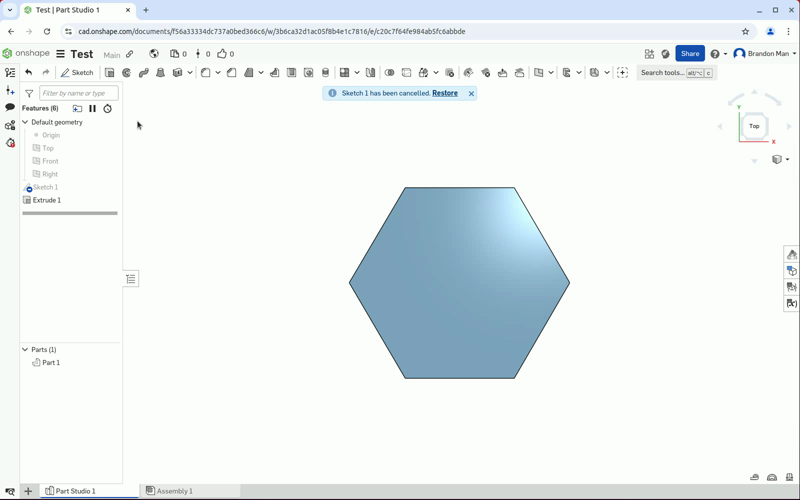
key(shift+h)
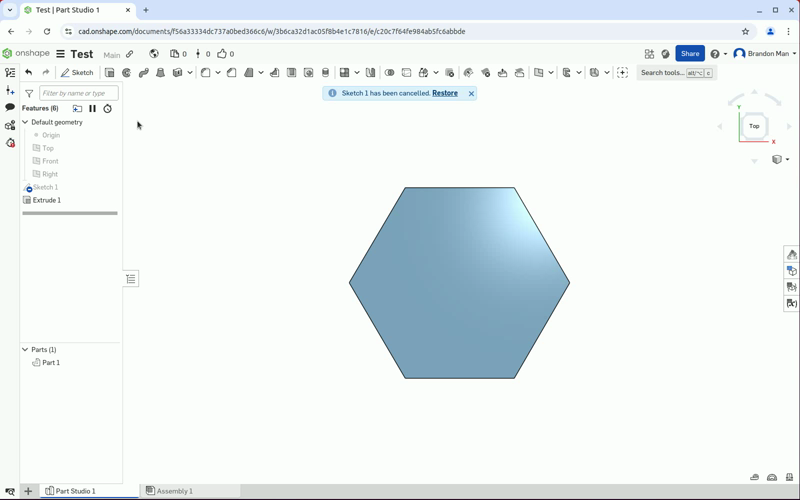
mouse_move(73, 189)
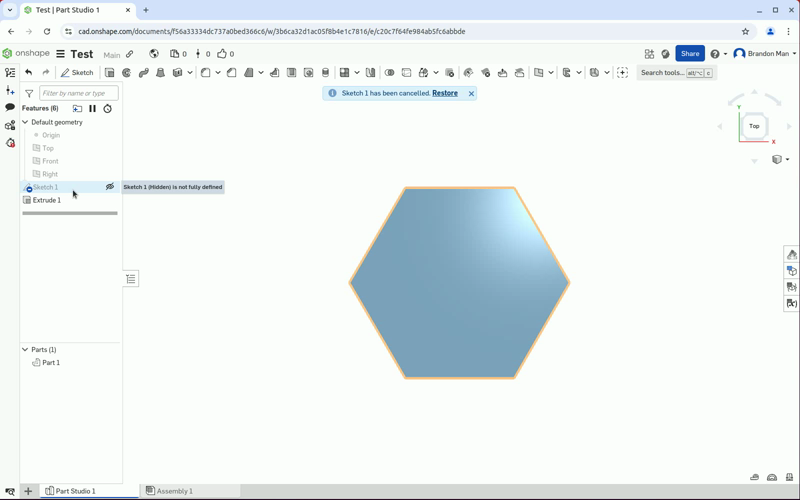
click(73, 189)
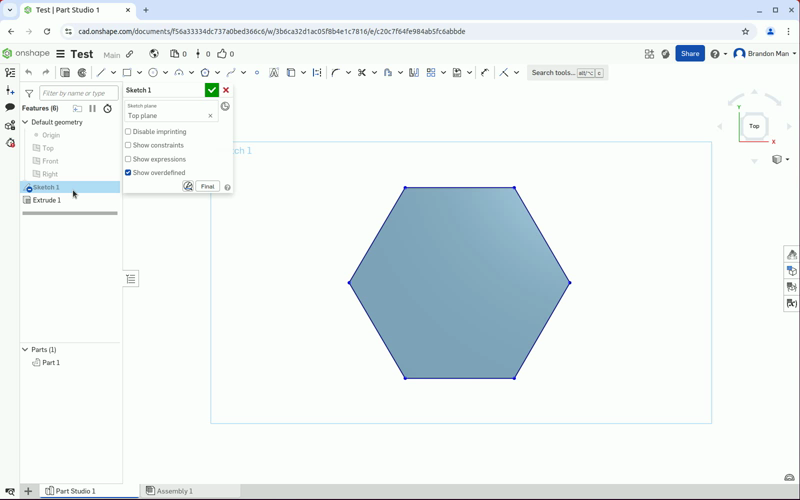
mouse_move(229, 92)
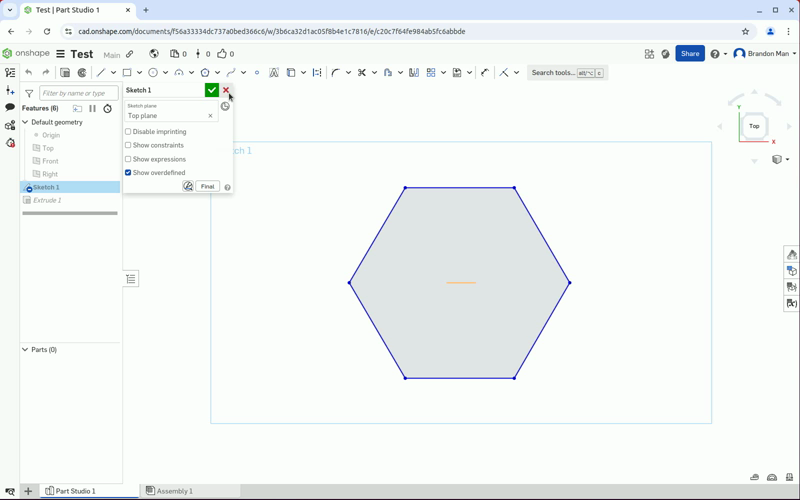
click(229, 92)
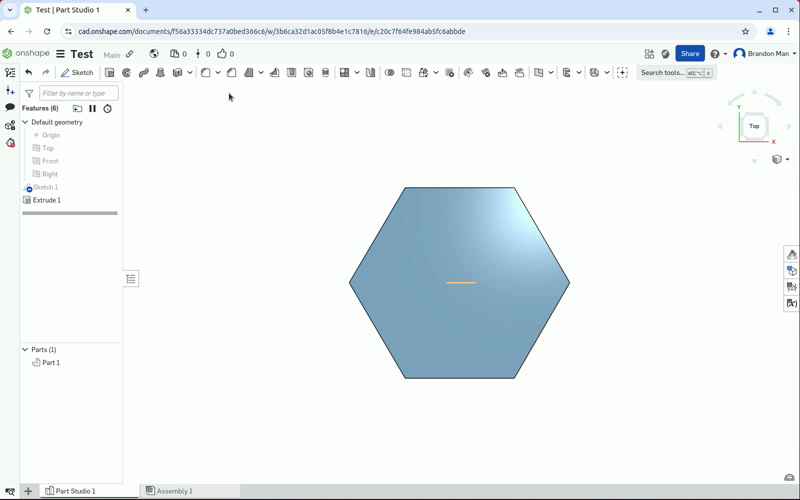
mouse_move(541, 75)
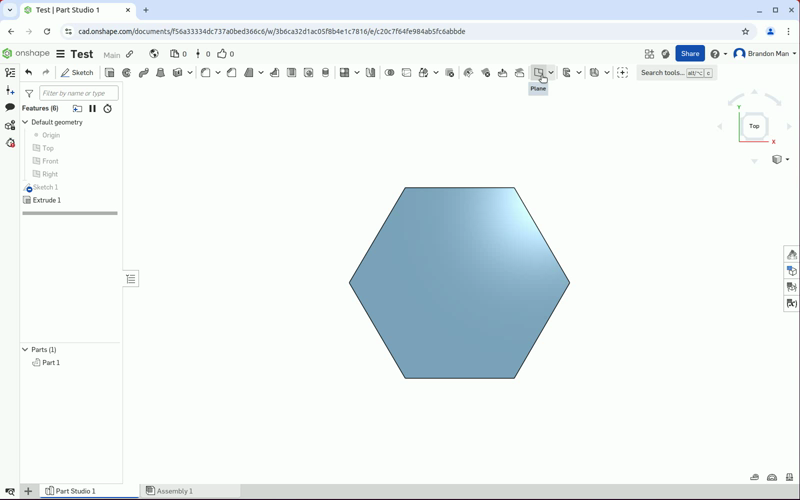
click(541, 75)
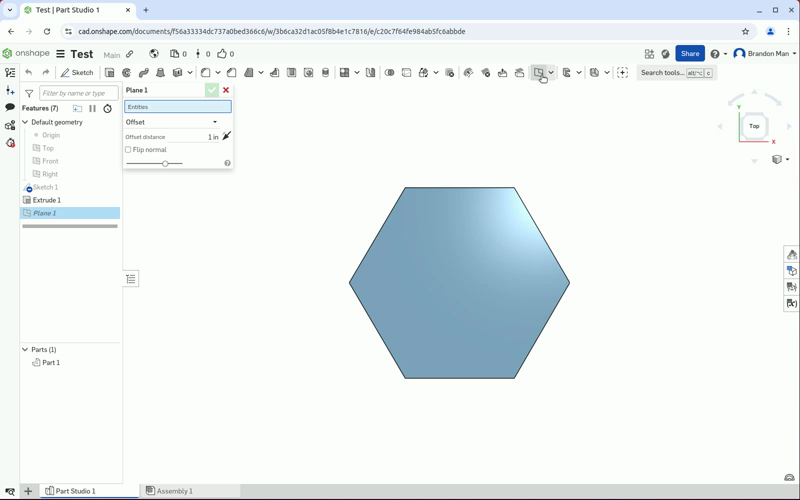
mouse_move(73, 150)
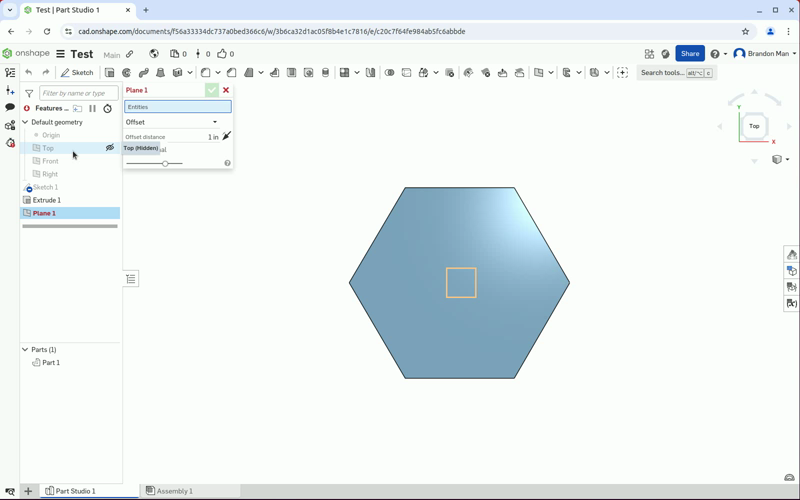
click(73, 150)
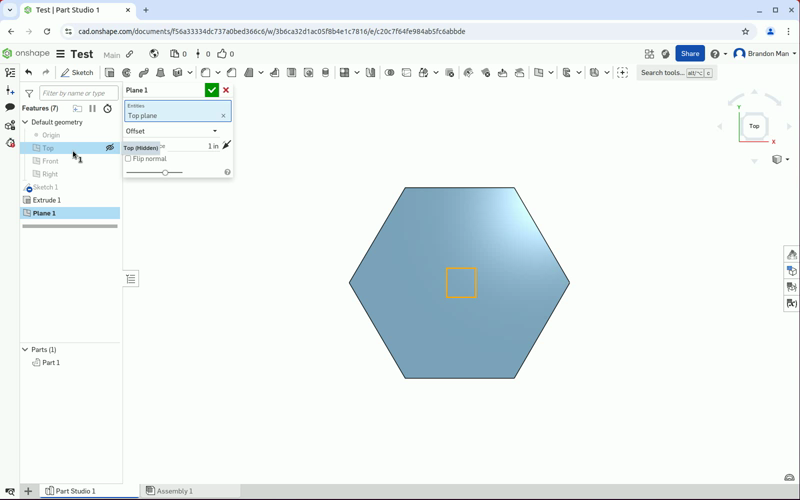
key(tab, 2)
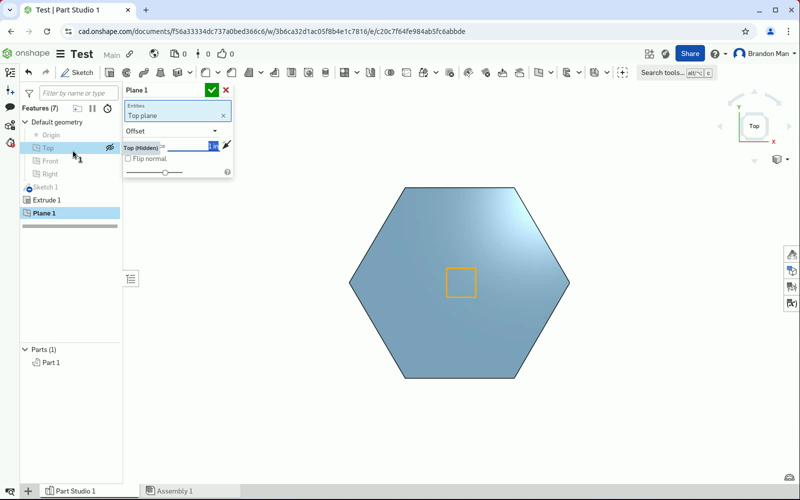
text(15.405)
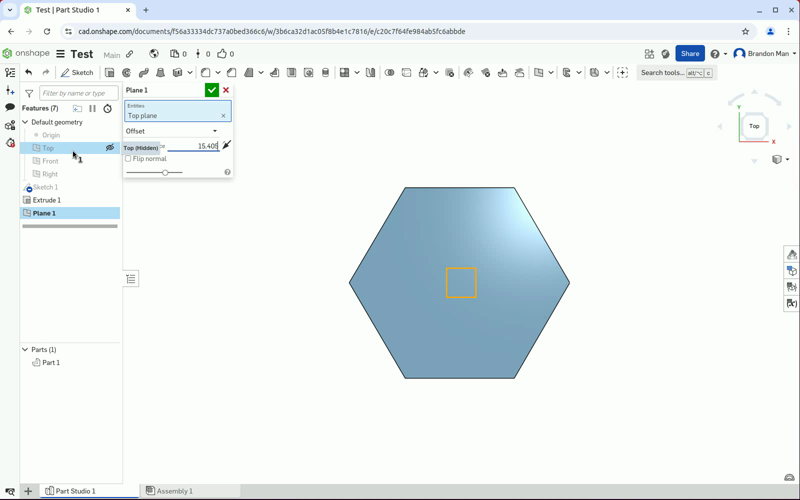
key(enter, 2)
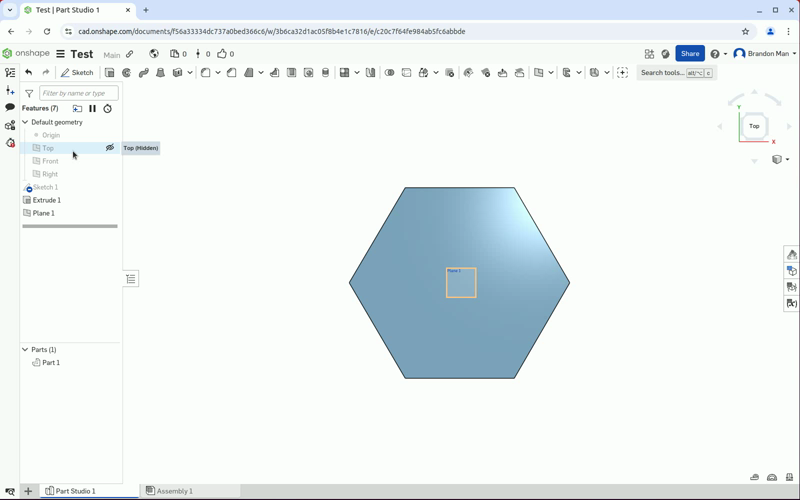
key(shift+s)
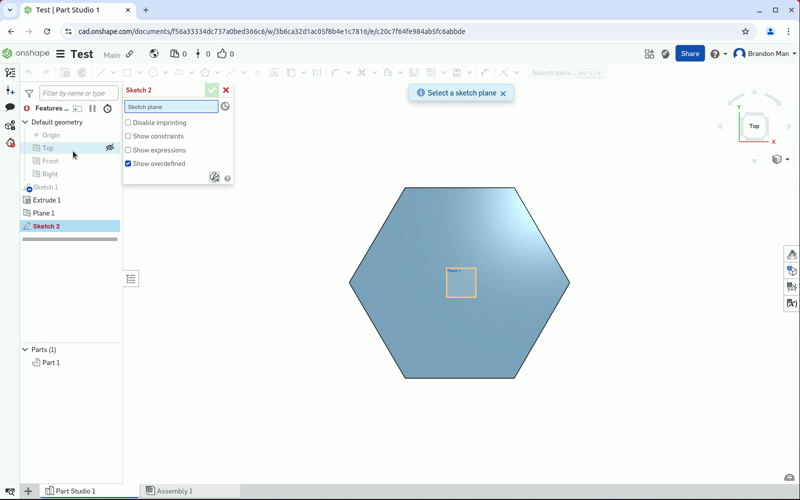
mouse_move(73, 215)
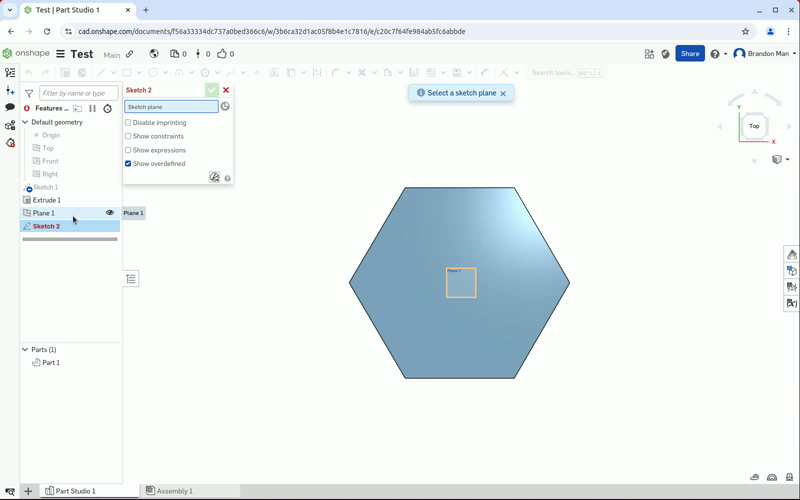
click(73, 215)
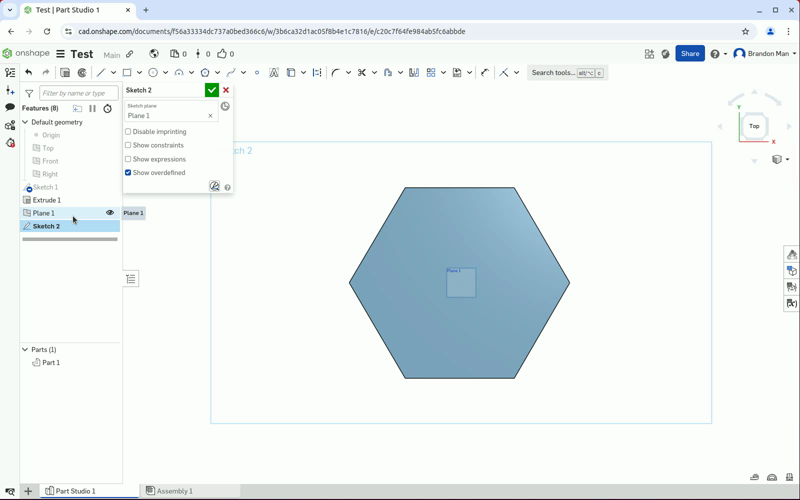
mouse_move(73, 352)
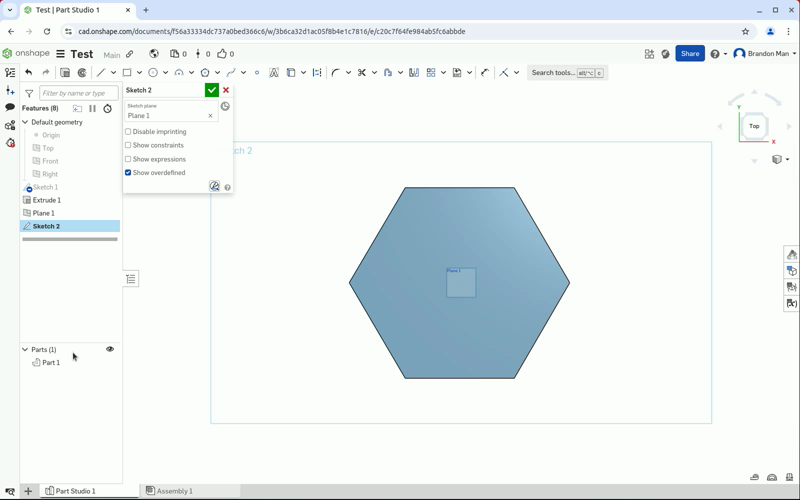
key(y)
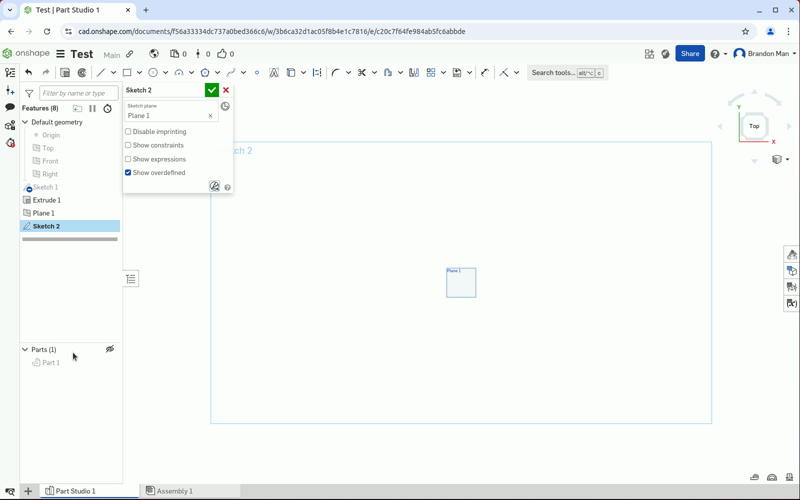
key(c)
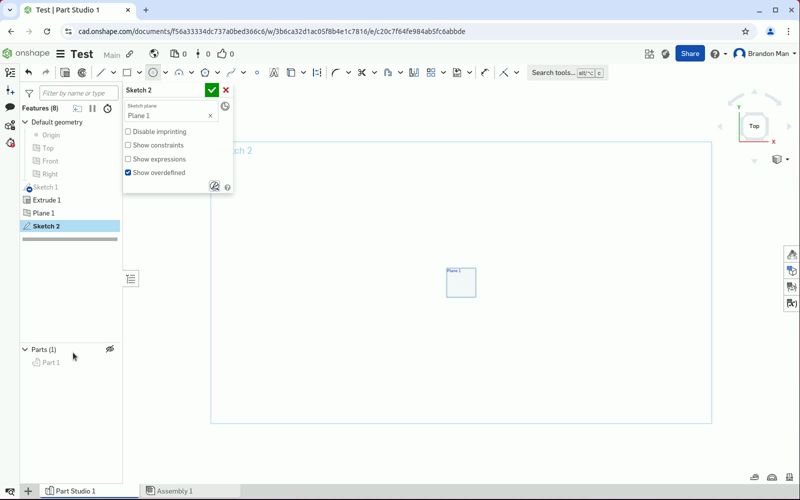
key_down(shift)
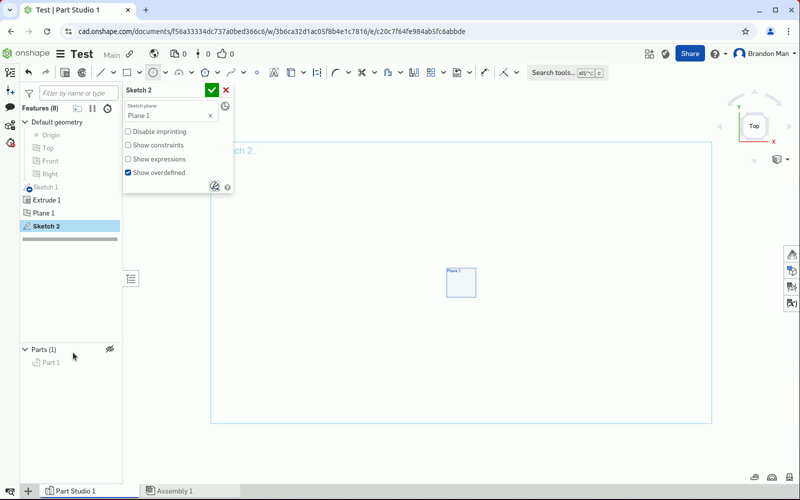
mouse_move(461, 282)
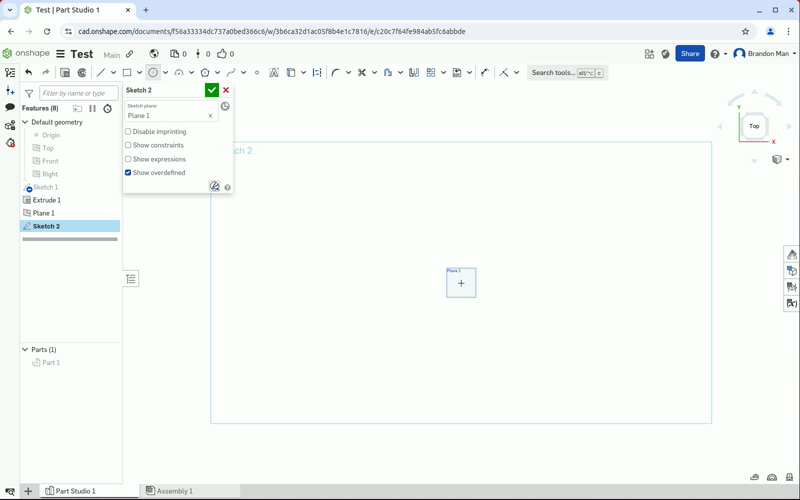
click(461, 282)
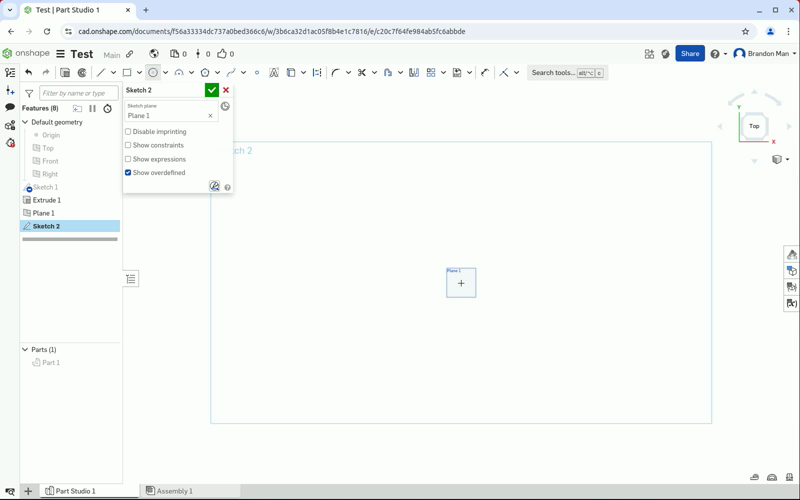
key_up(shift)
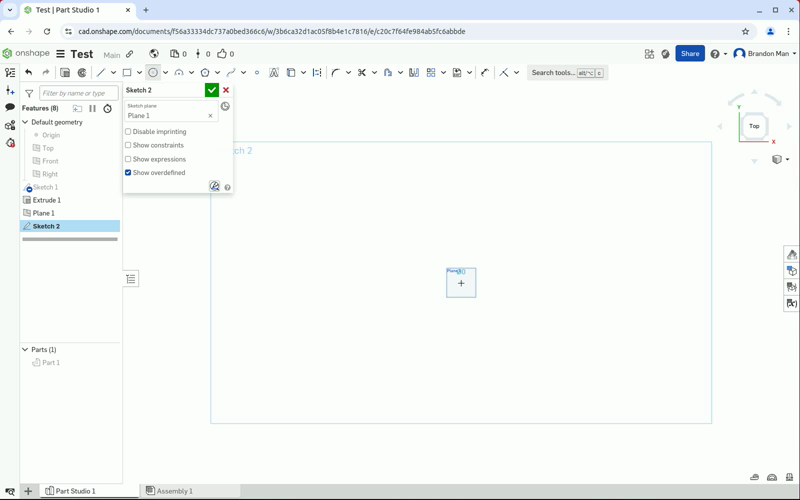
mouse_move(552, 282)
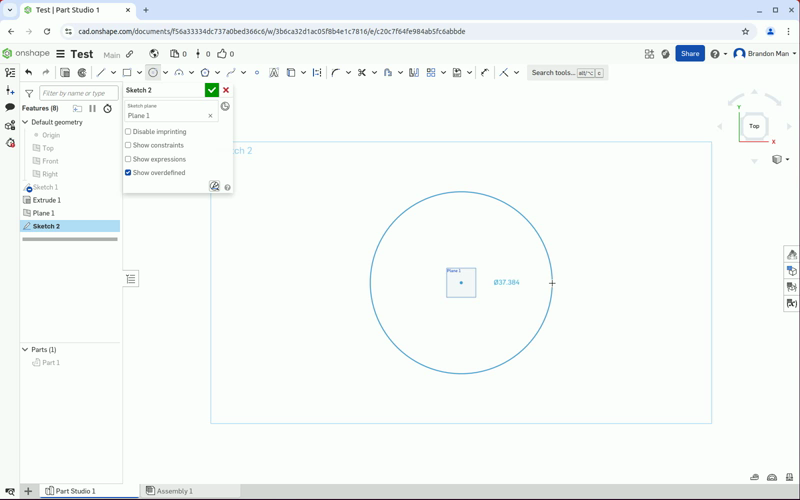
click(552, 282)
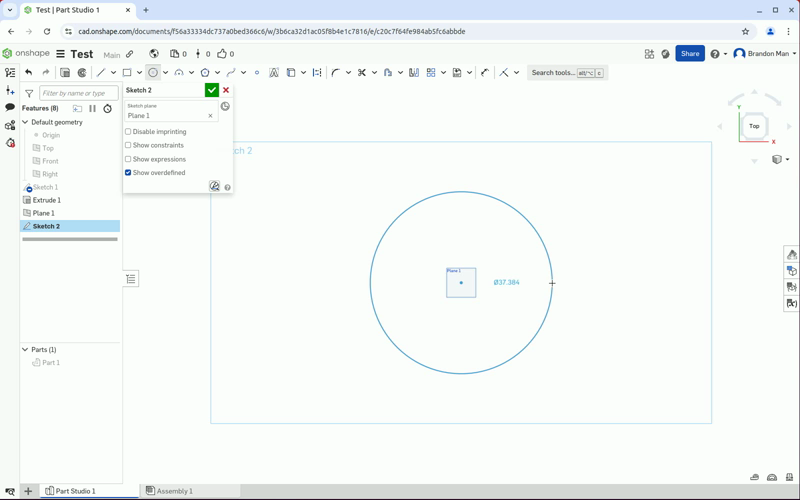
key(esc)
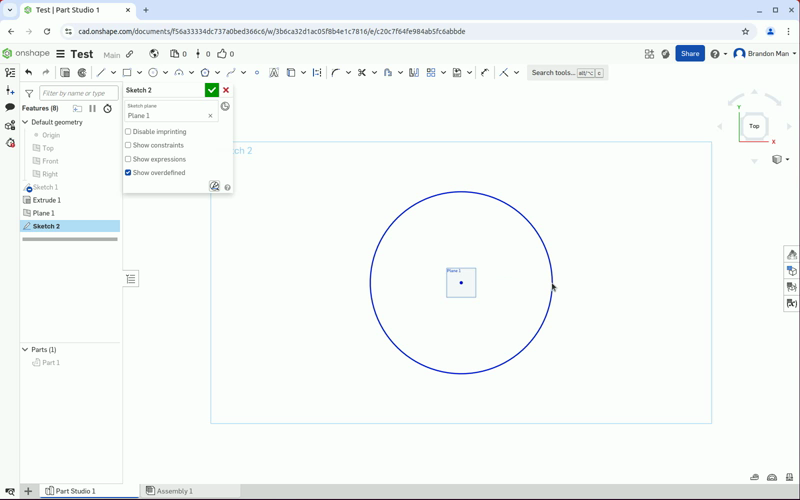
mouse_move(459, 292)
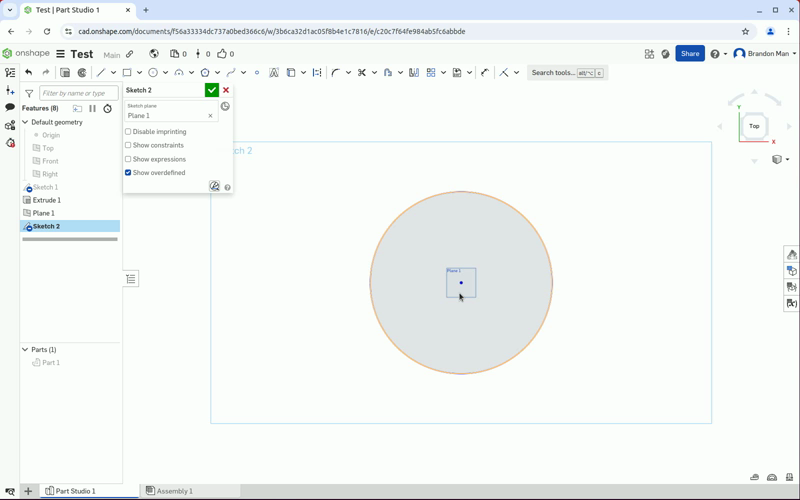
click(459, 292)
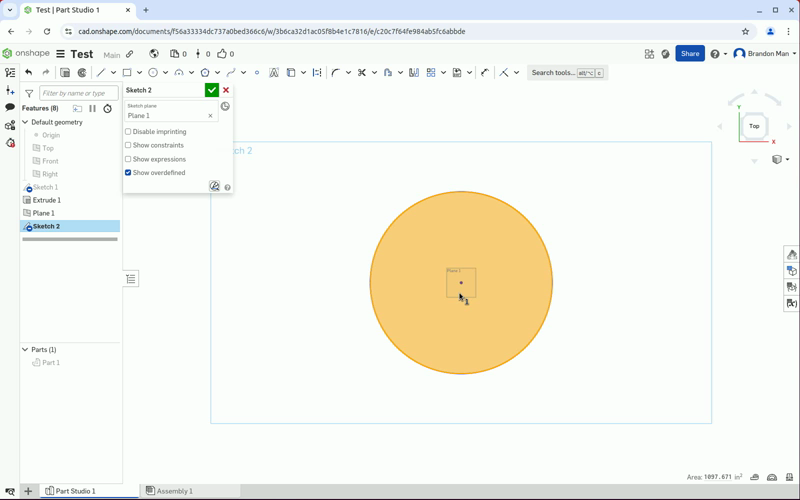
mouse_move(73, 352)
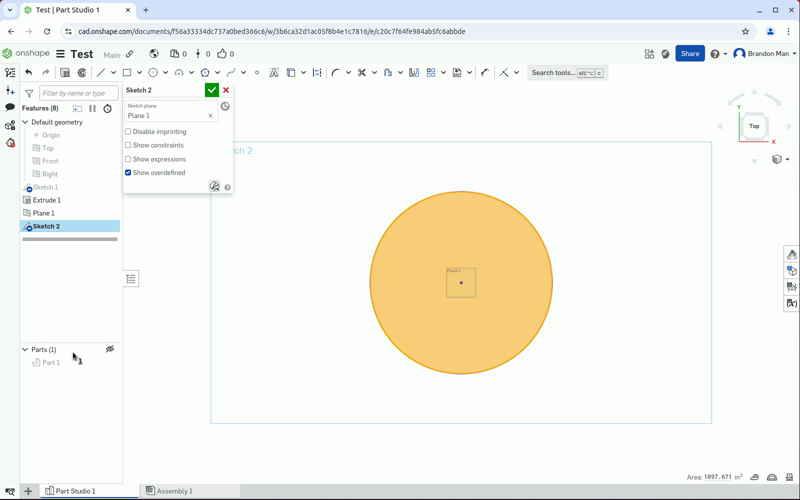
key(shift+y)
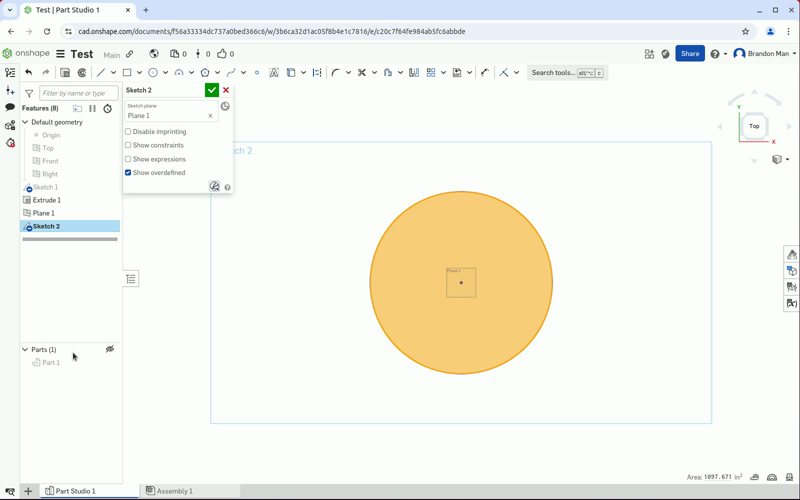
key(shift+e)
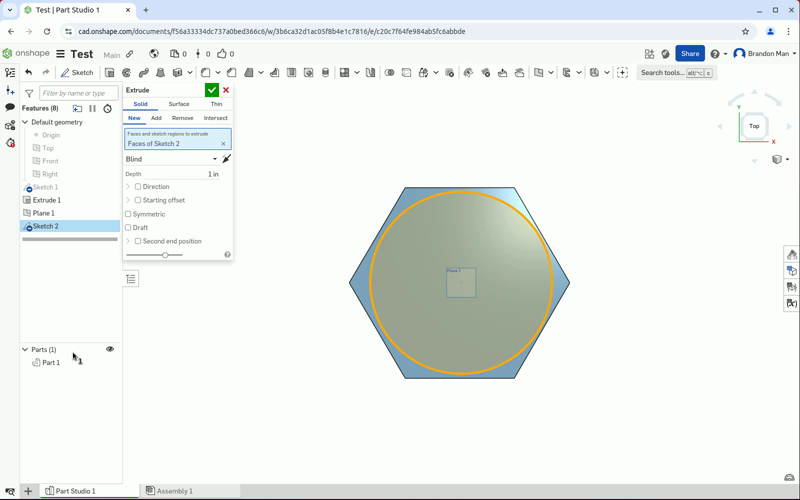
mouse_move(143, 106)
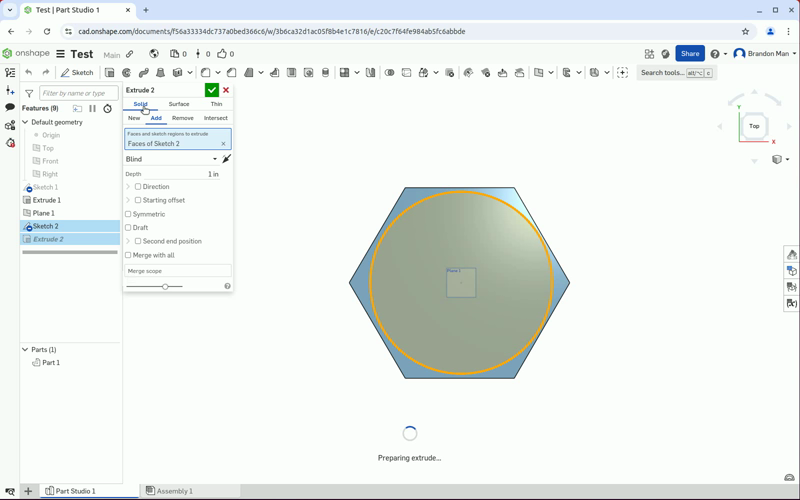
click(143, 106)
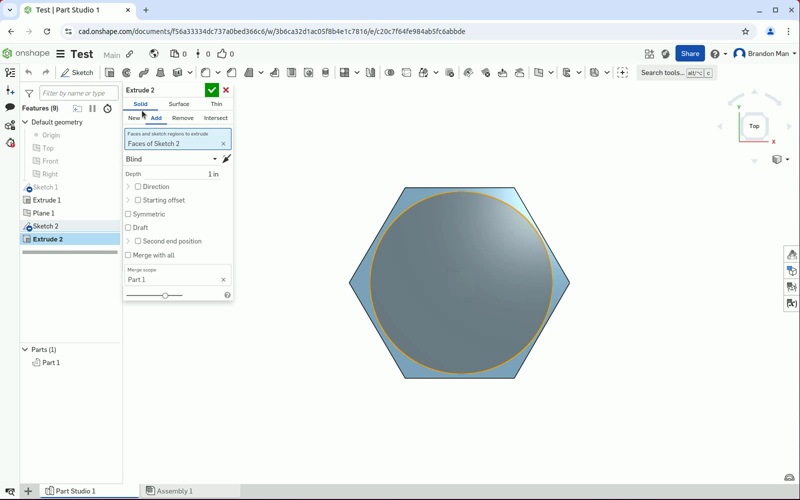
mouse_move(137, 120)
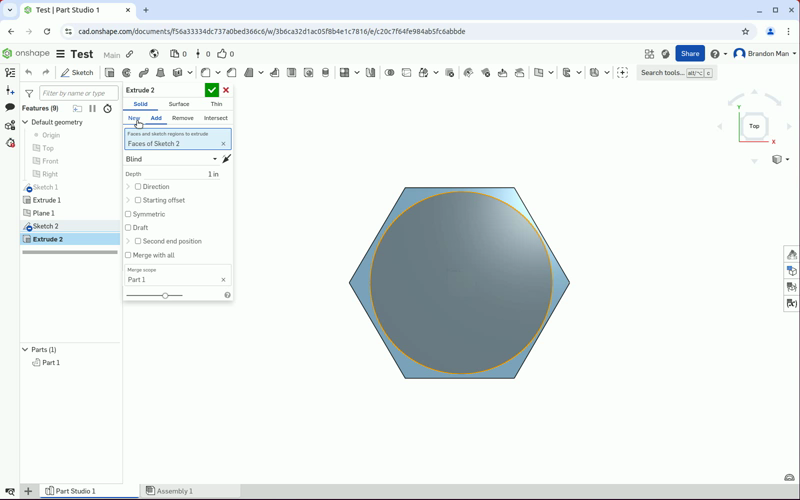
click(137, 120)
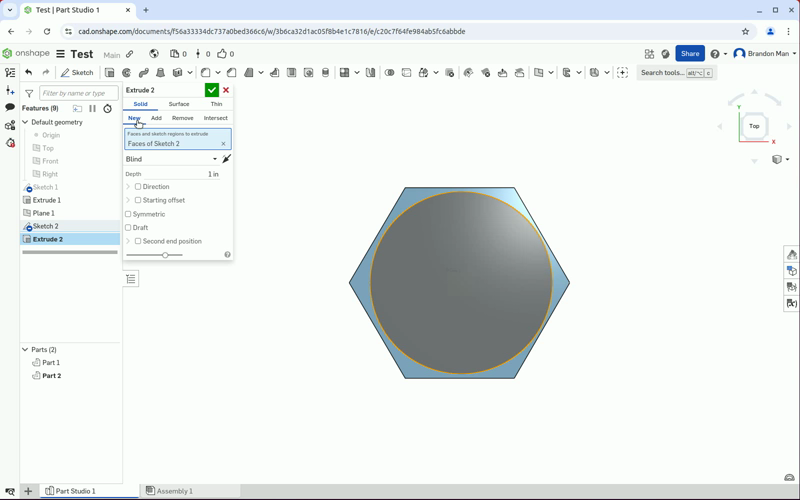
key(tab, 4)
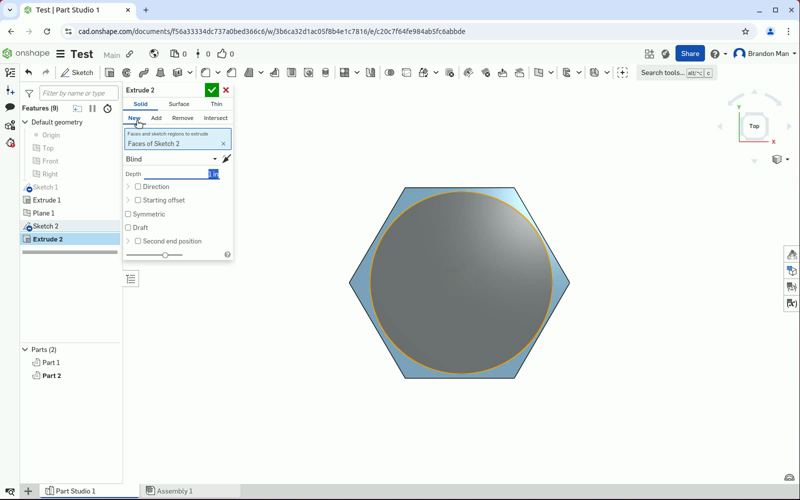
text(7.703)
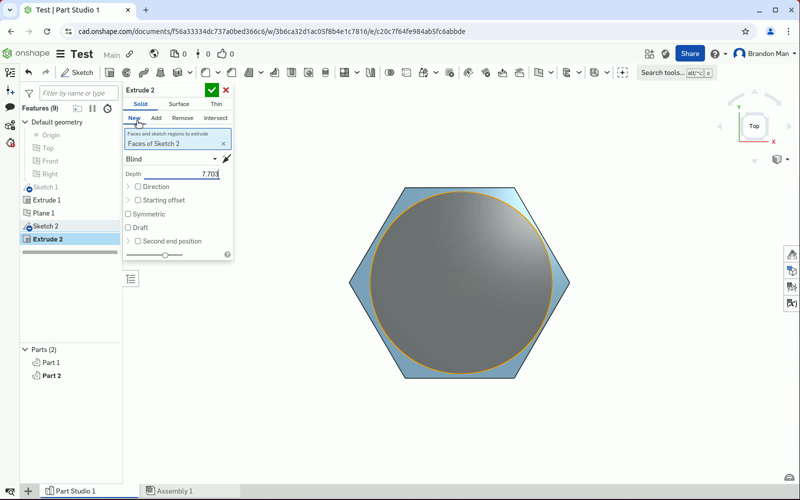
key(enter)
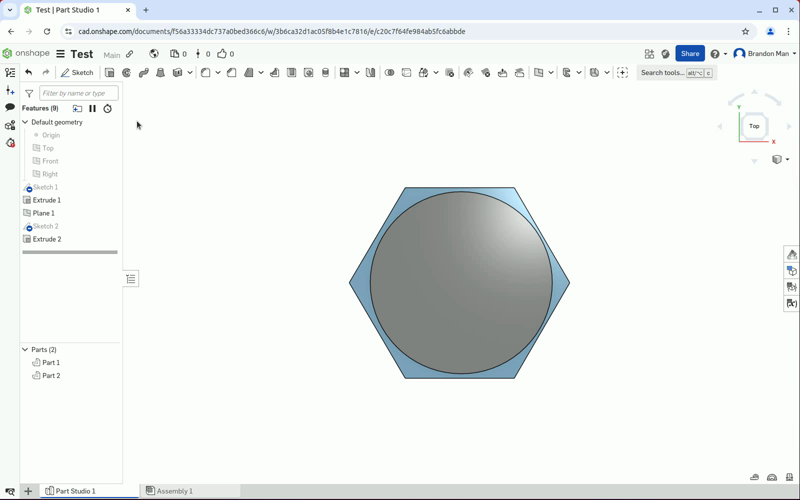
key(shift+h)
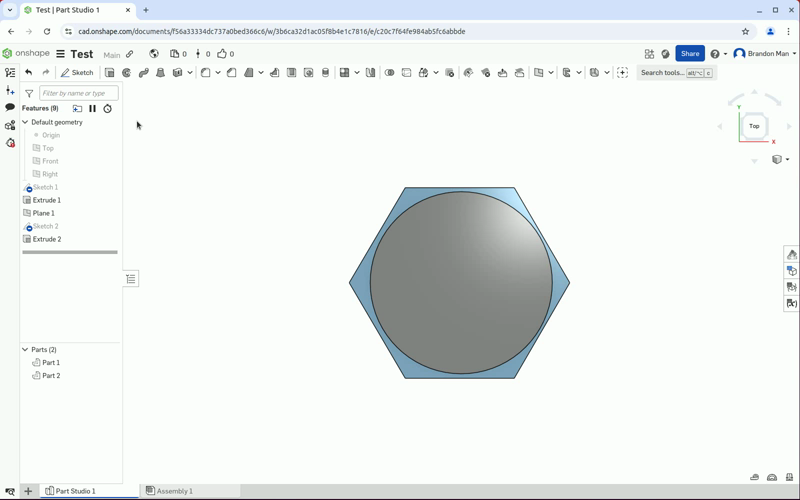
key(shift+h)
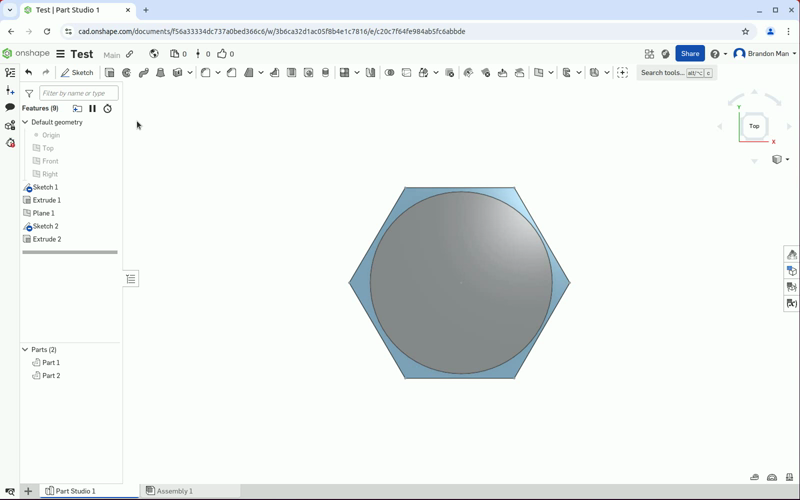
key(shift+7)
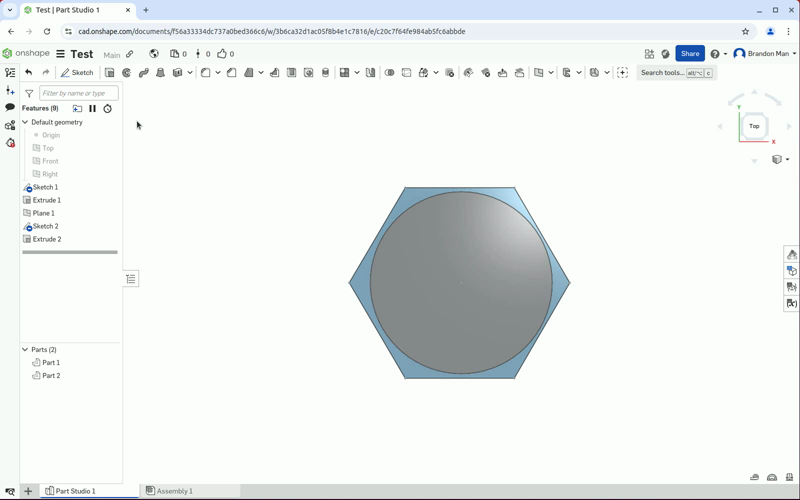
key(up, 3)
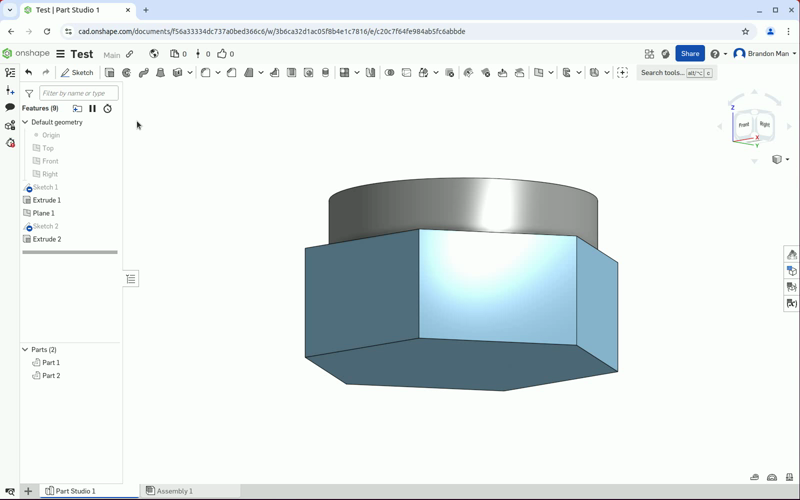
key(left, 3)
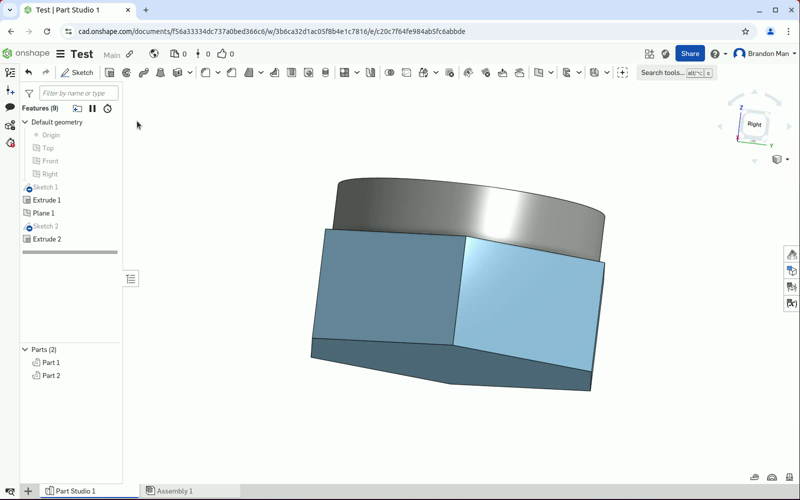
key(right, 3)
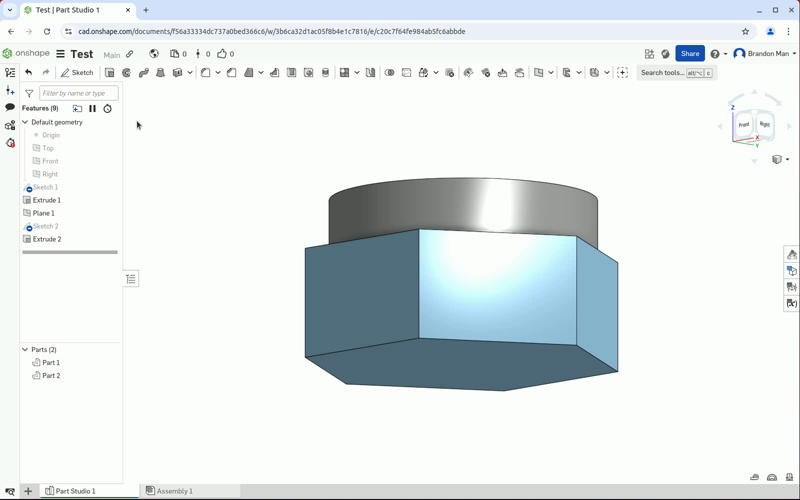
key(down, 3)
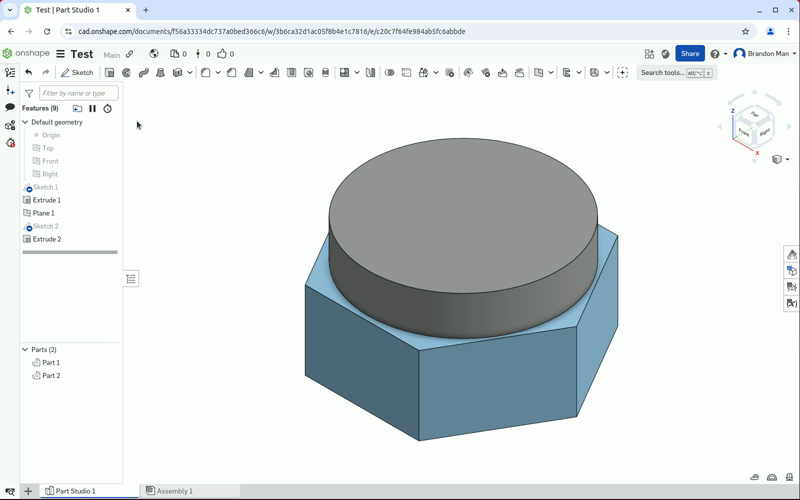
mouse_move(73, 189)
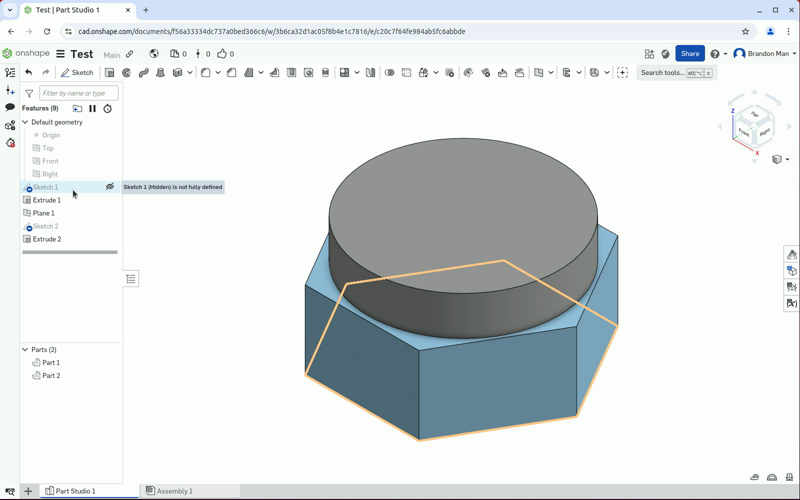
click(73, 189)